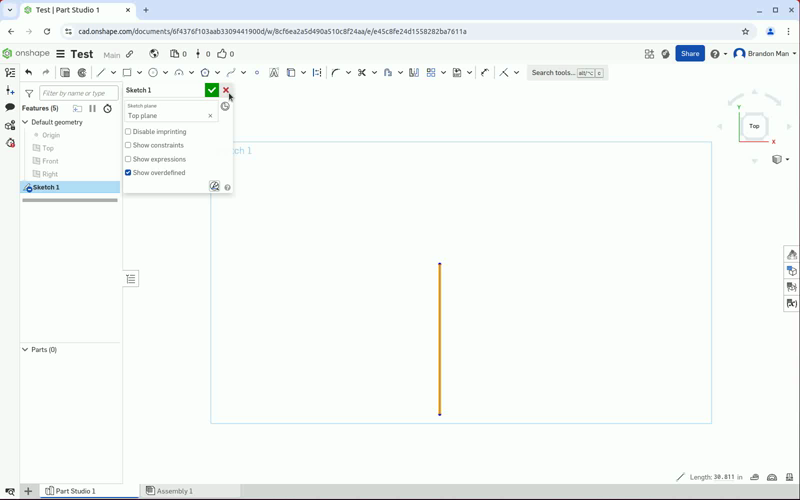
key(shift+h)
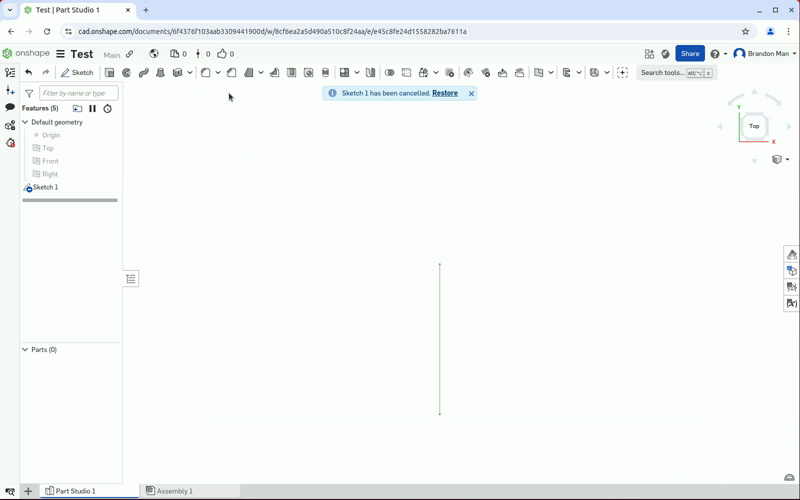
key(shift+s)
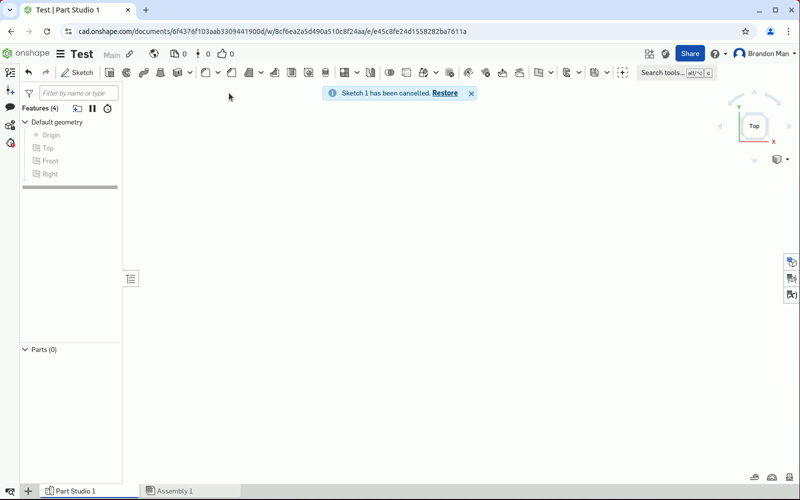
mouse_move(73, 150)
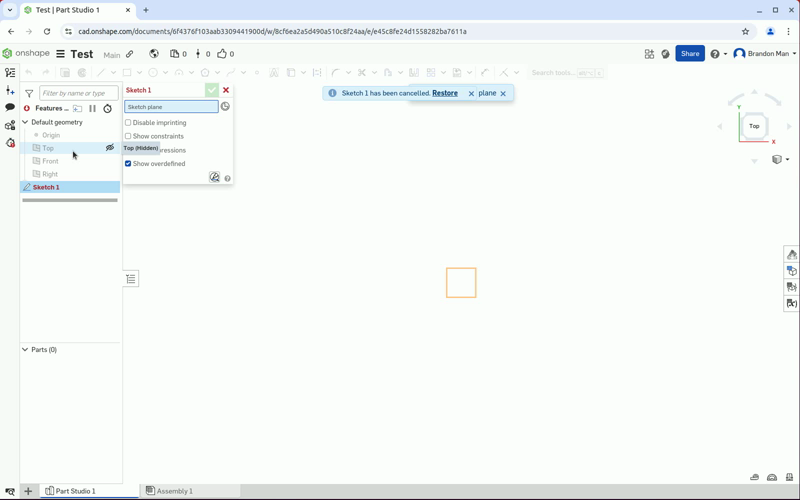
click(73, 150)
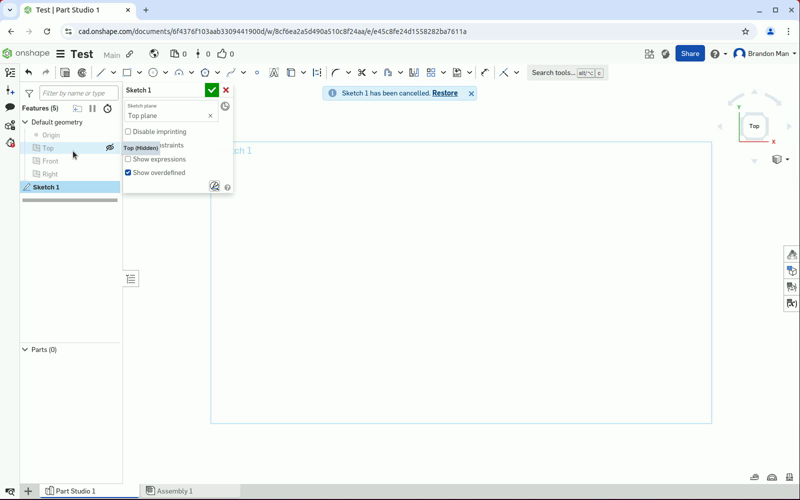
mouse_move(73, 352)
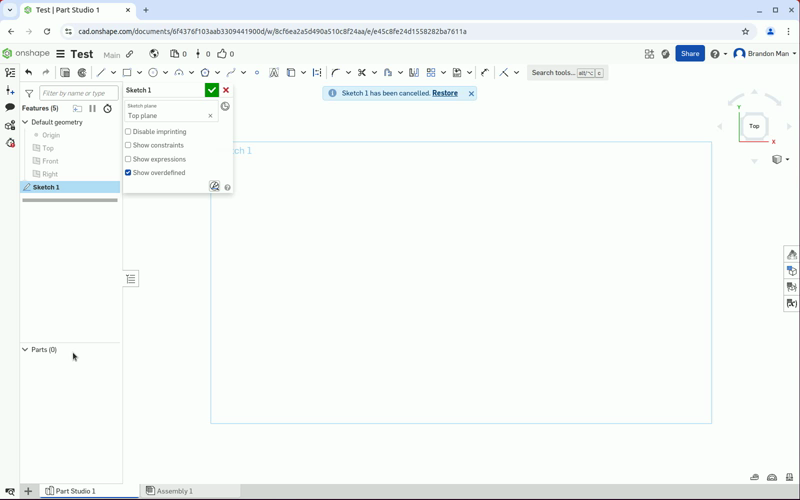
key(y)
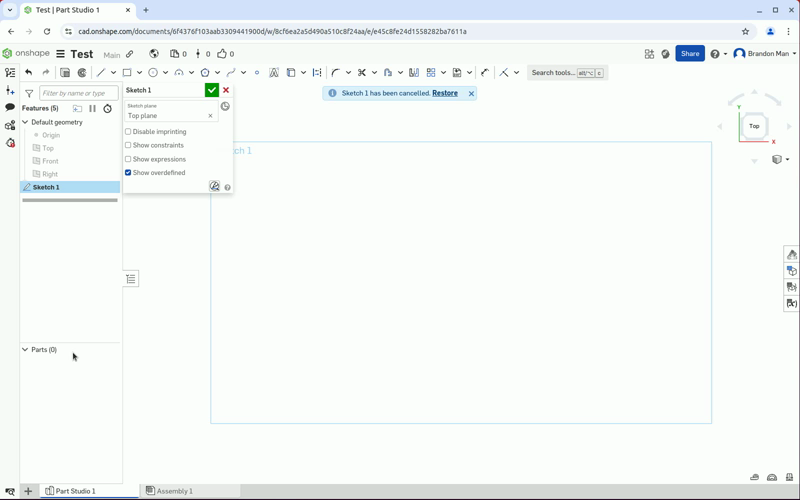
key(l)
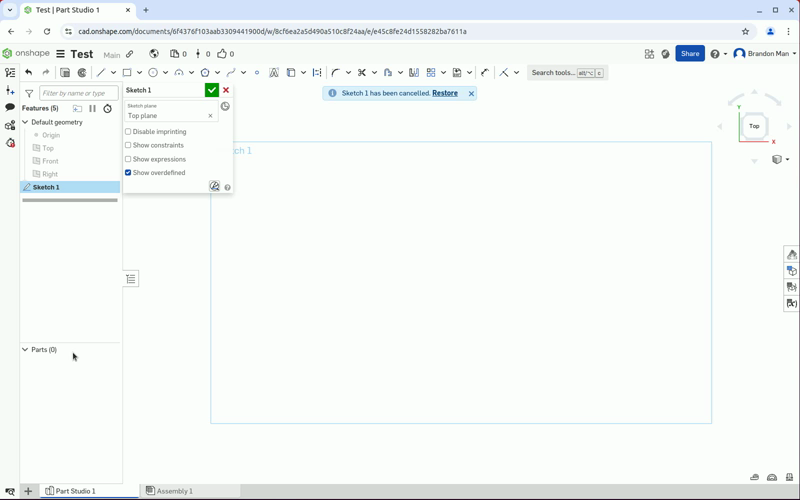
key_down(shift)
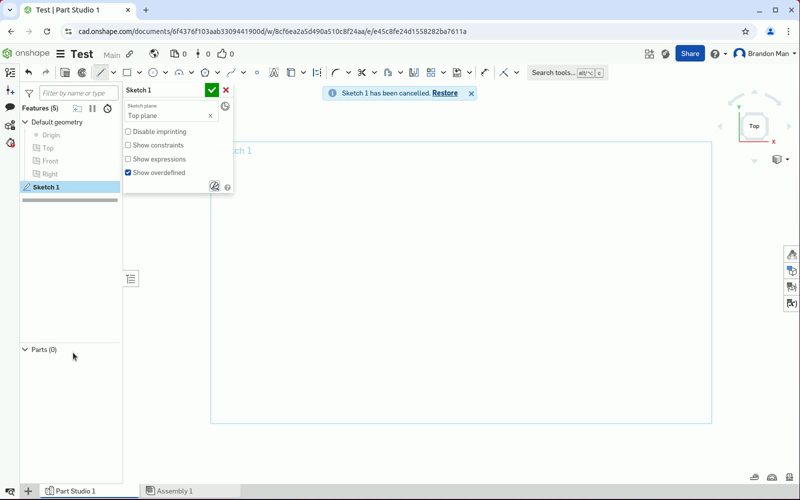
mouse_move(460, 282)
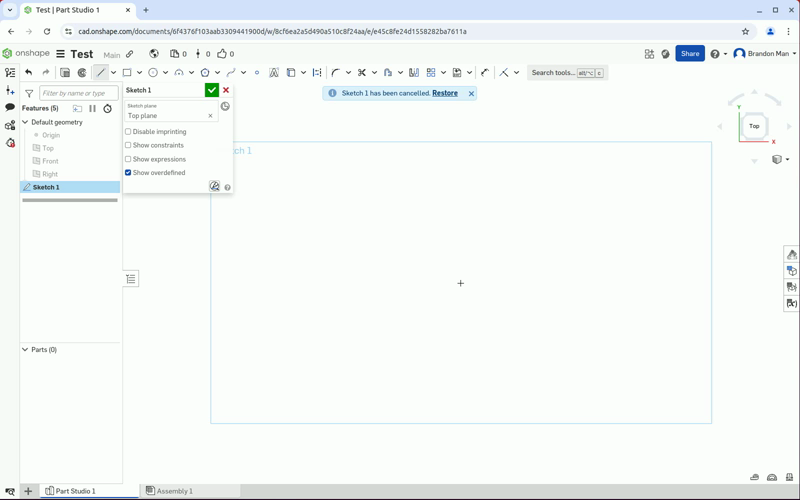
click(460, 282)
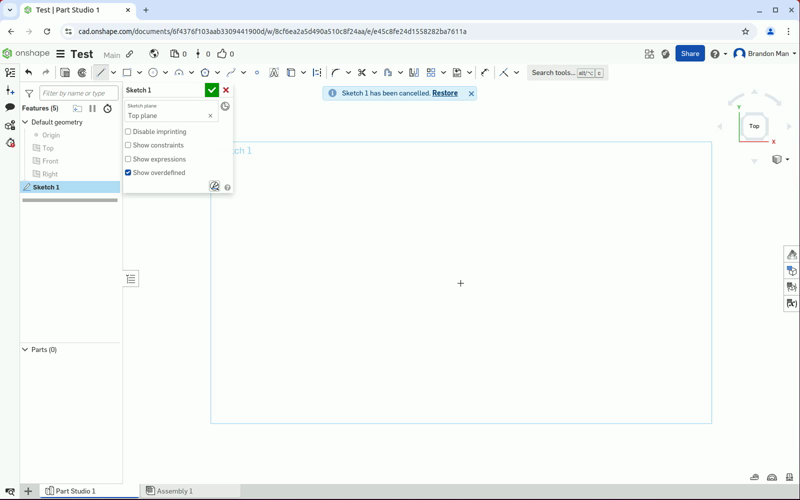
key_up(shift)
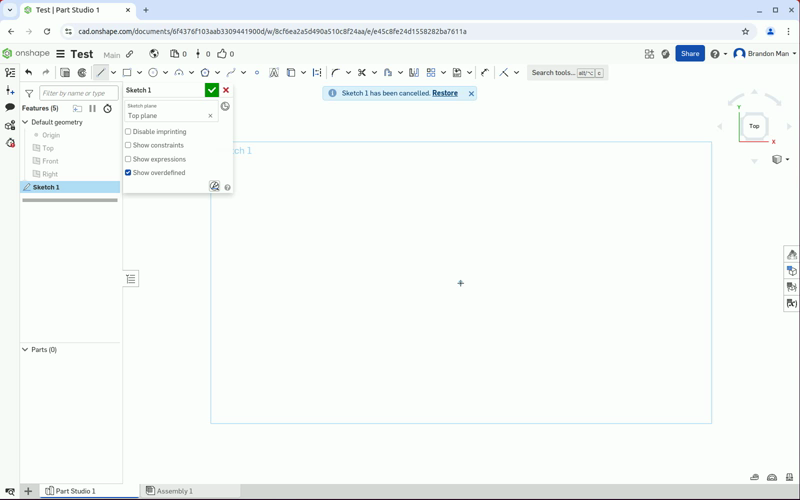
key_down(shift)
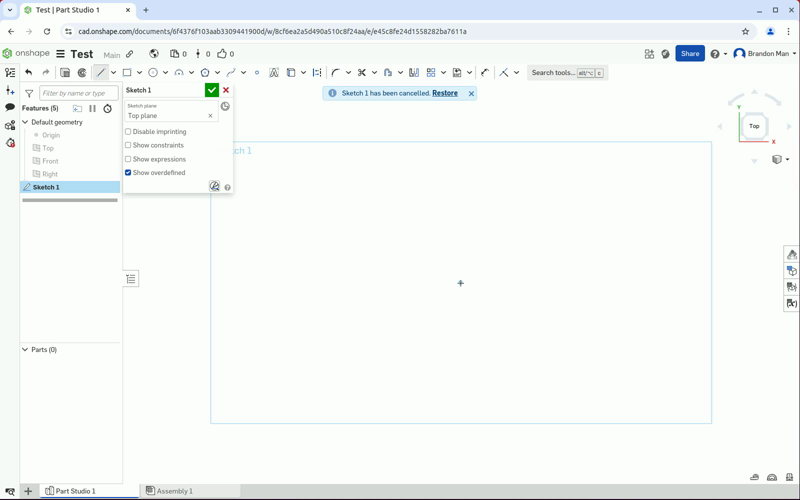
mouse_move(490, 282)
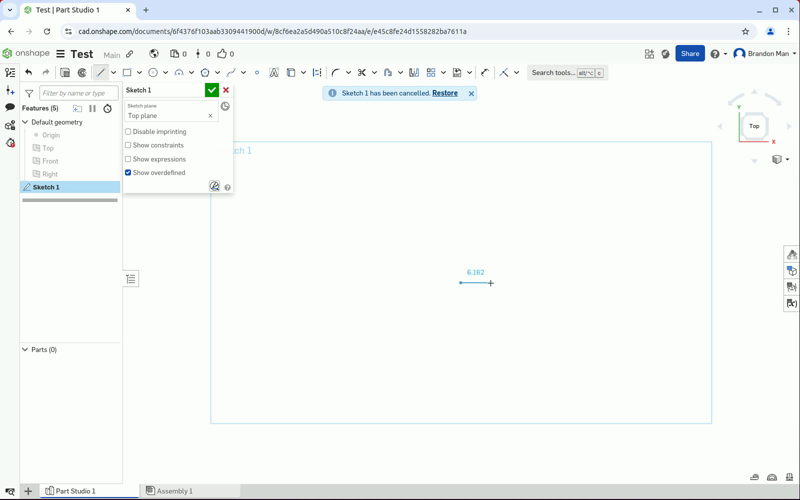
mouse_move(469, 282)
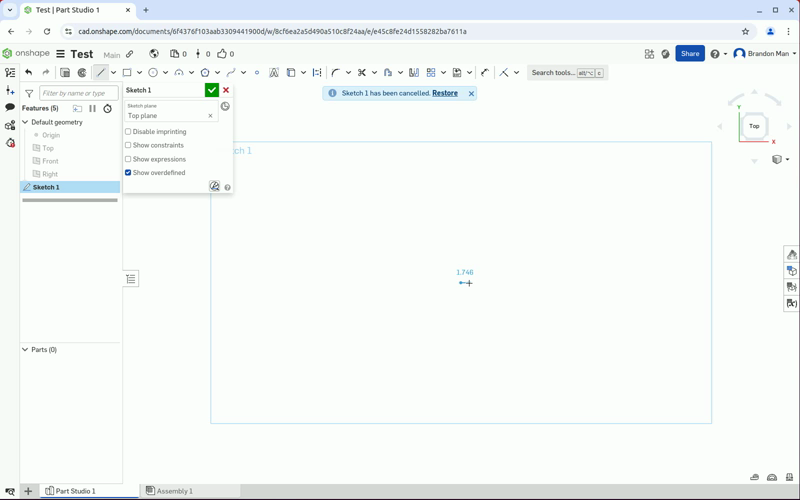
click(469, 282)
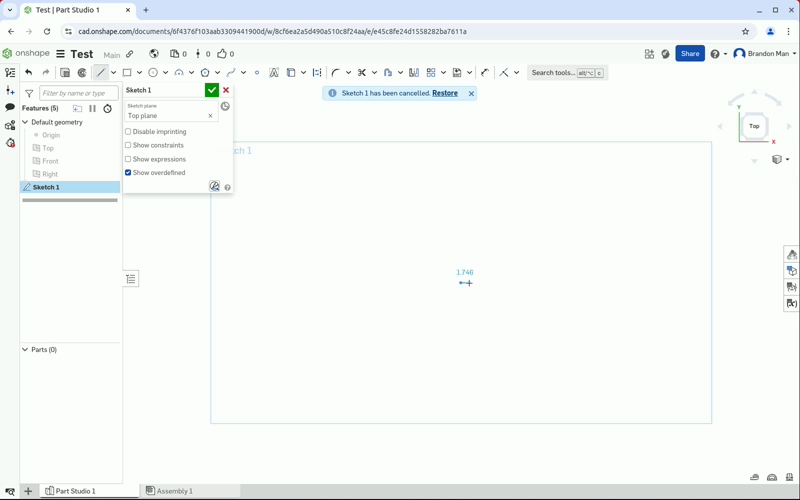
key_up(shift)
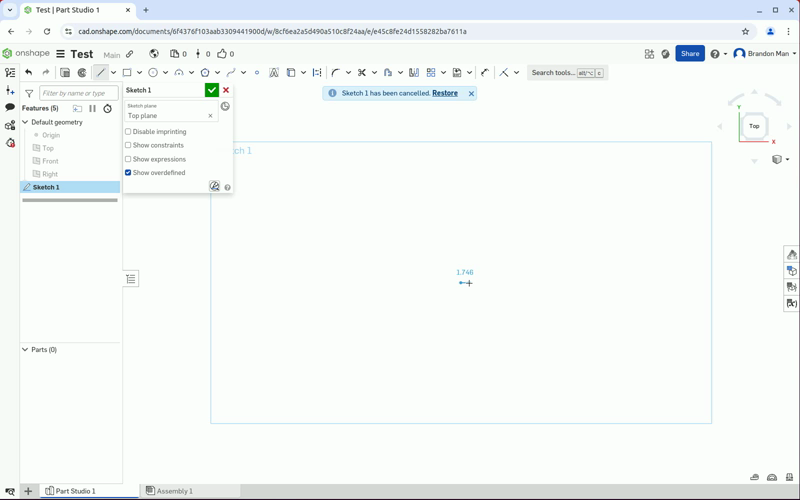
key_down(shift)
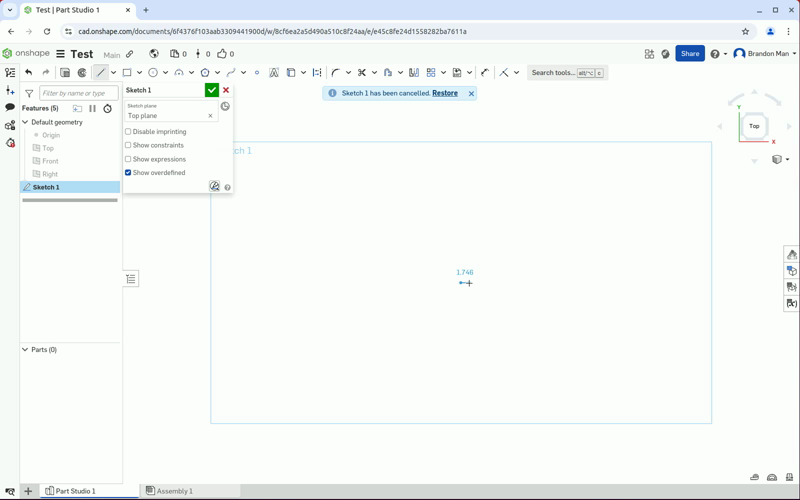
mouse_move(469, 170)
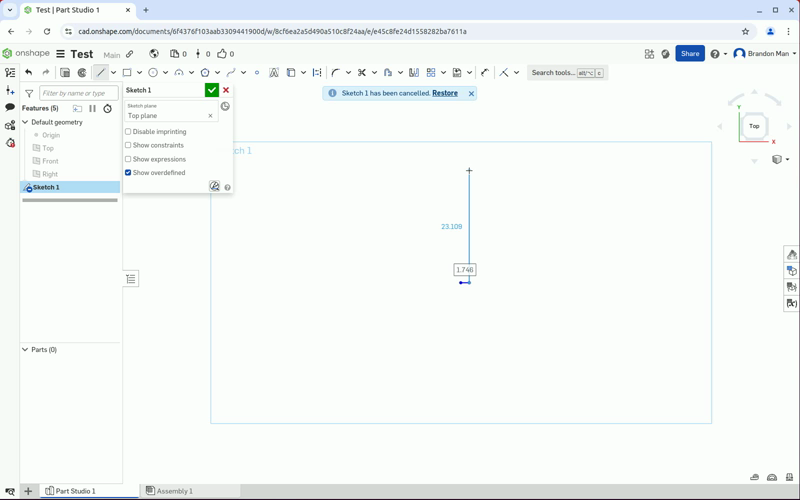
click(469, 170)
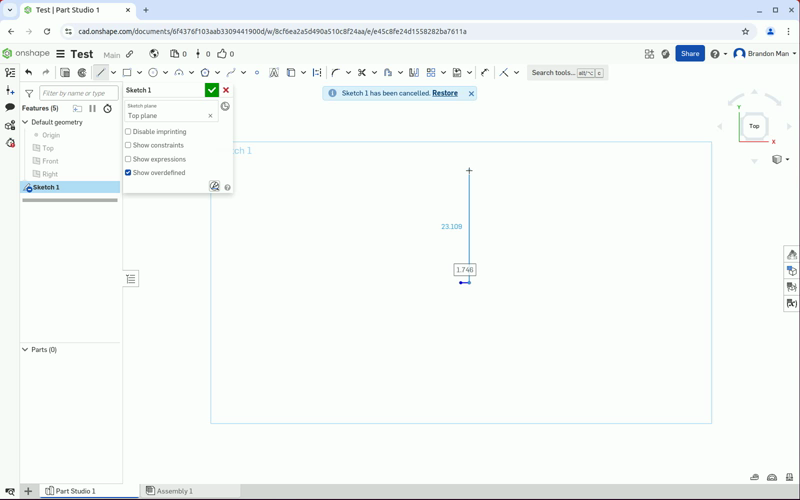
key_up(shift)
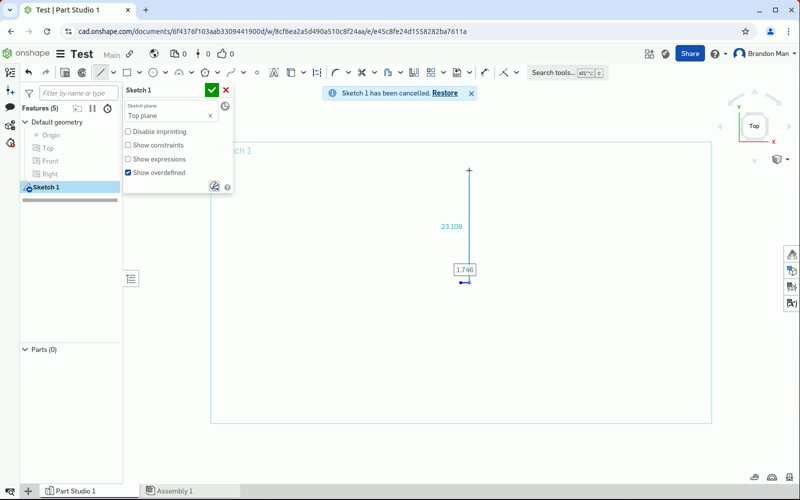
key_down(shift)
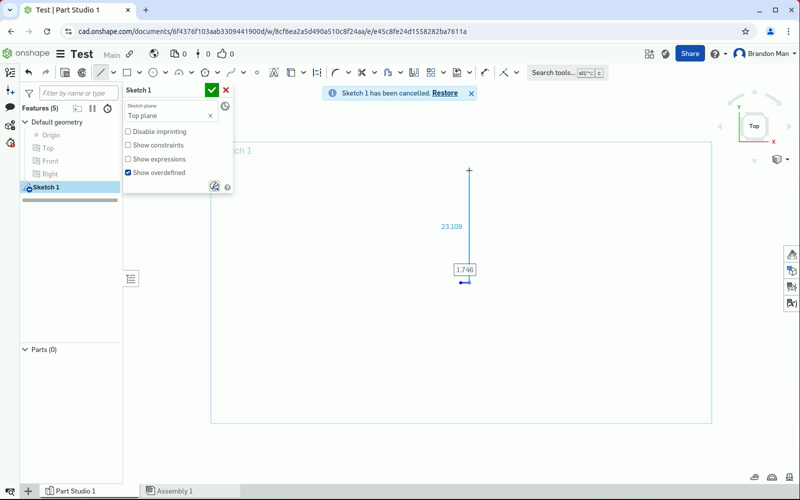
mouse_move(499, 170)
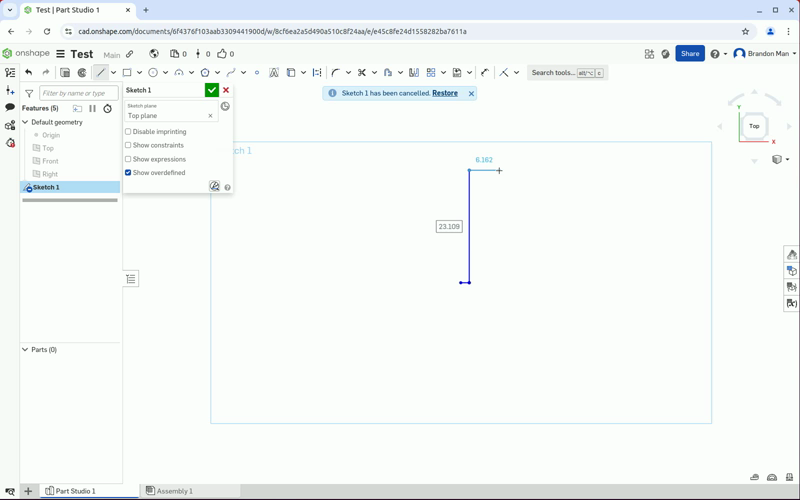
mouse_move(460, 170)
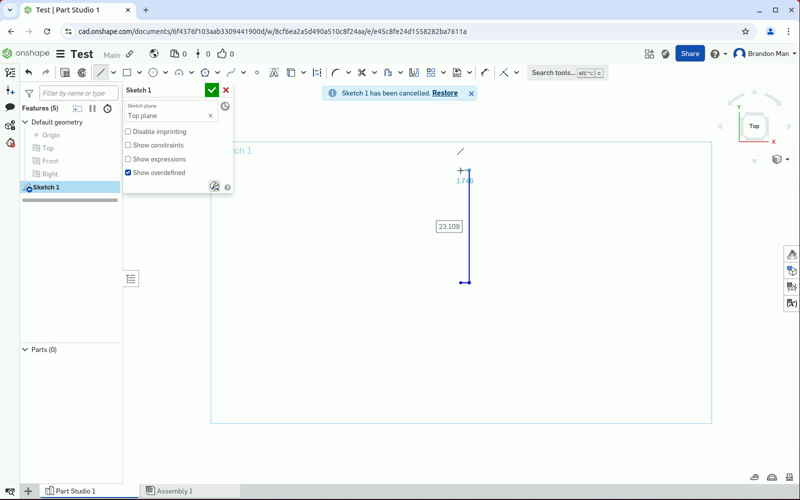
click(460, 170)
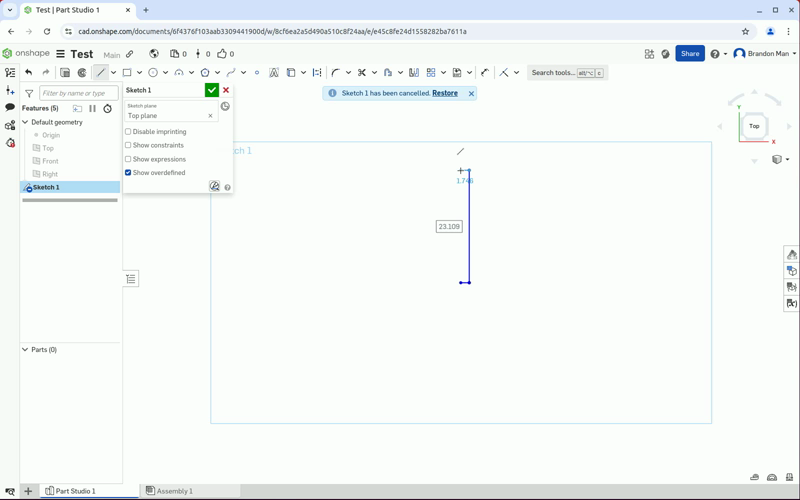
key_up(shift)
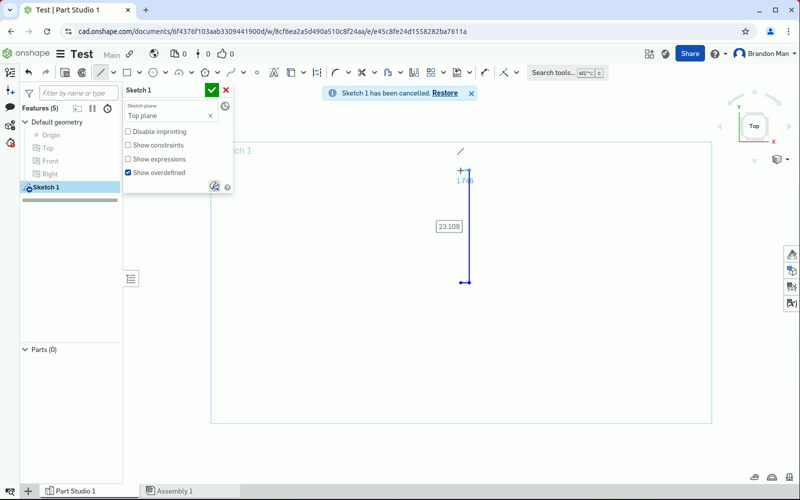
key_down(shift)
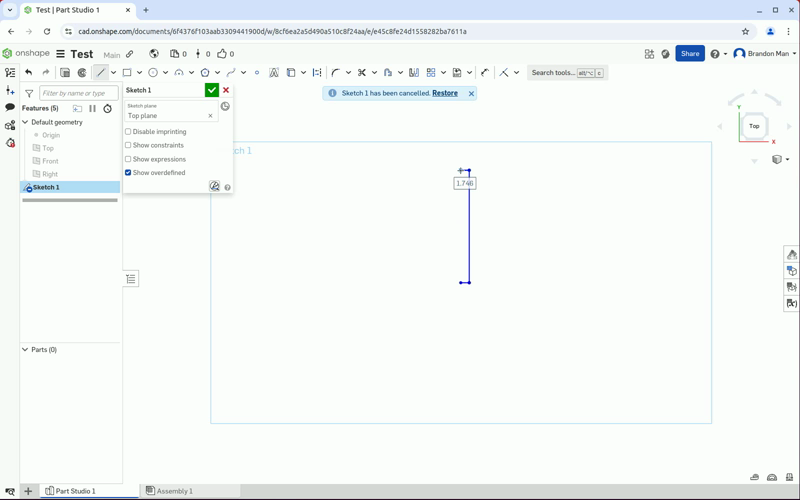
mouse_move(460, 282)
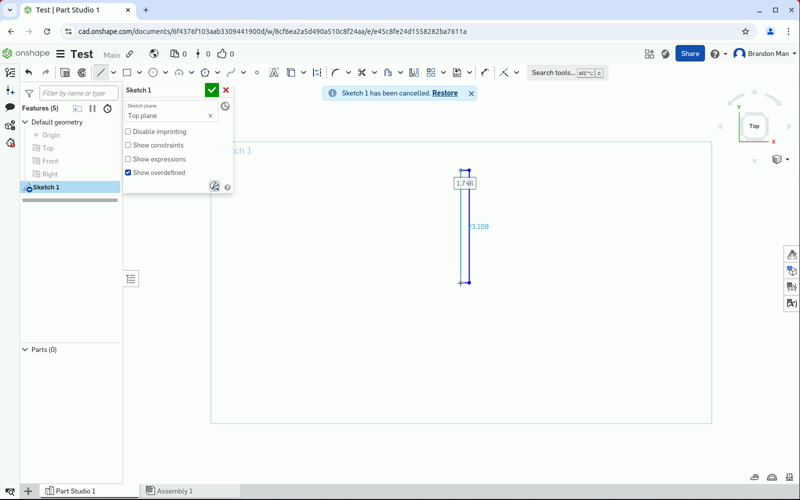
key_up(shift)
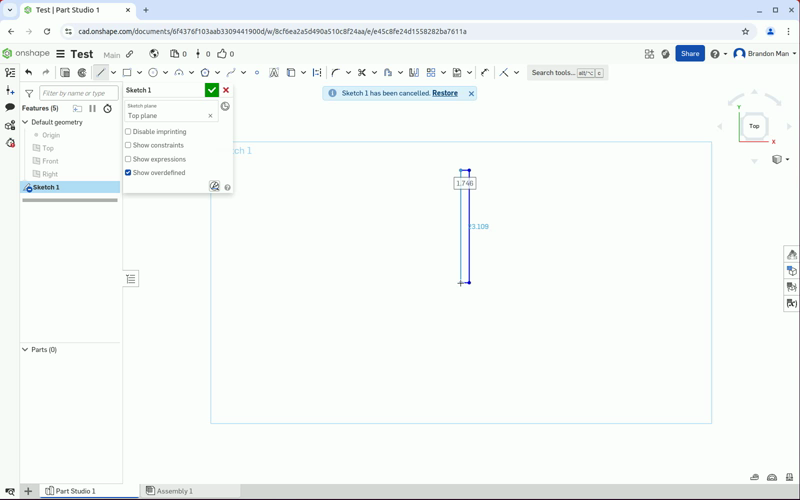
click(460, 282)
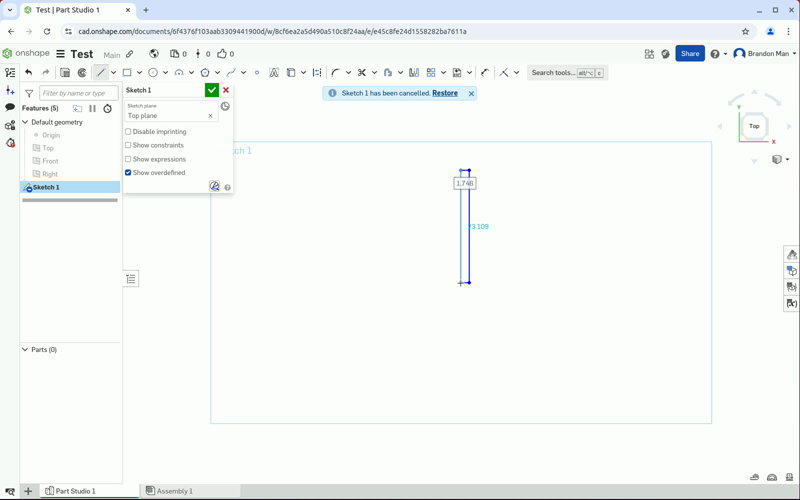
key(esc)
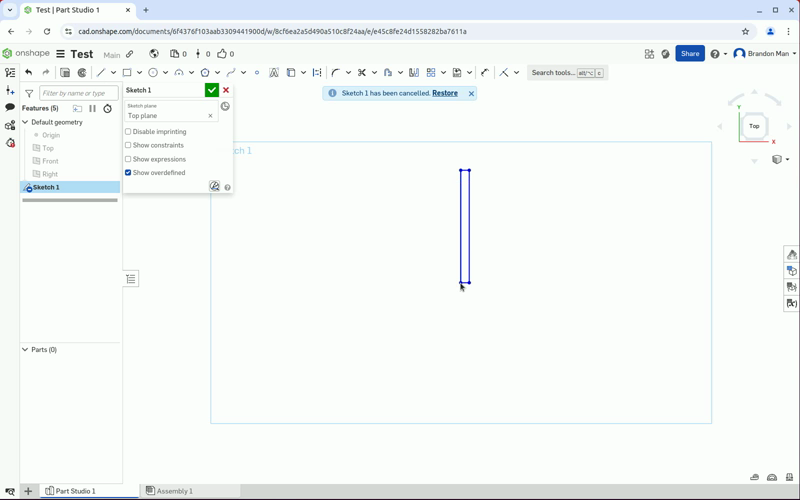
mouse_move(464, 206)
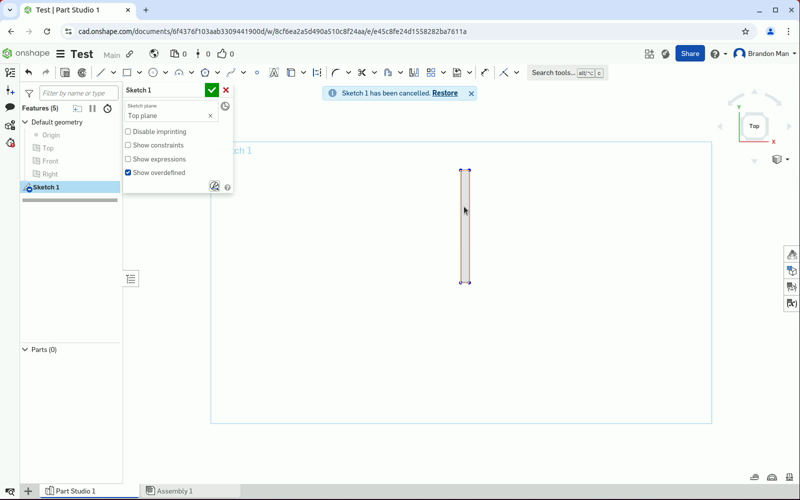
scroll(6)
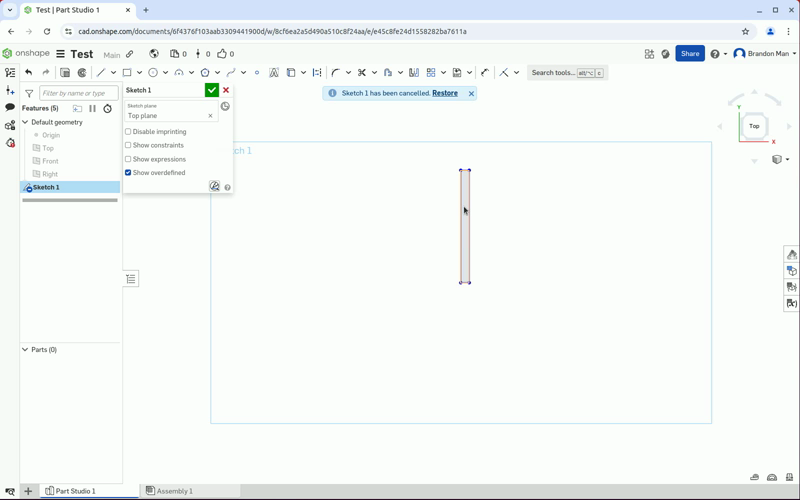
scroll(6)
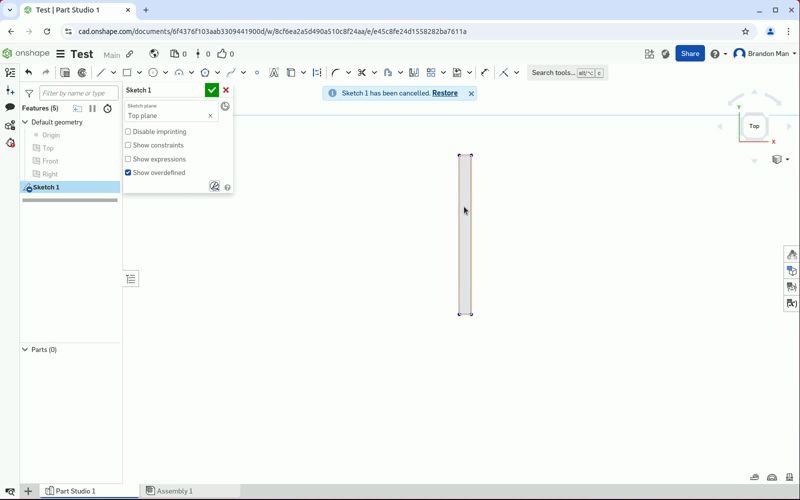
scroll(6)
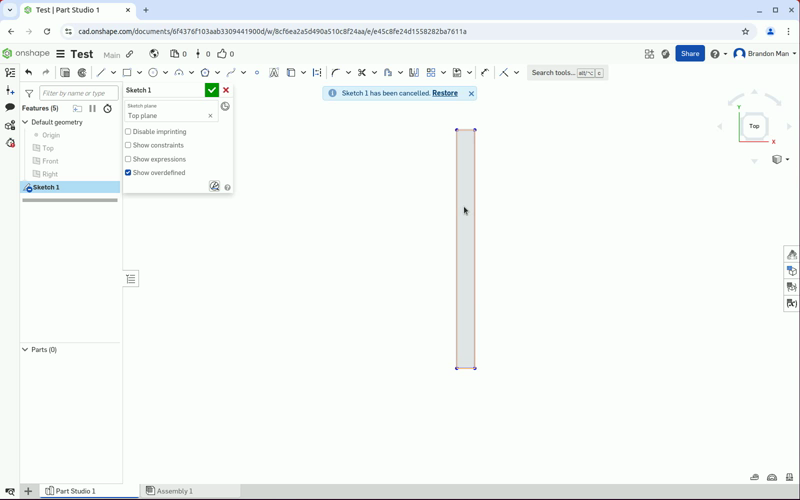
scroll(6)
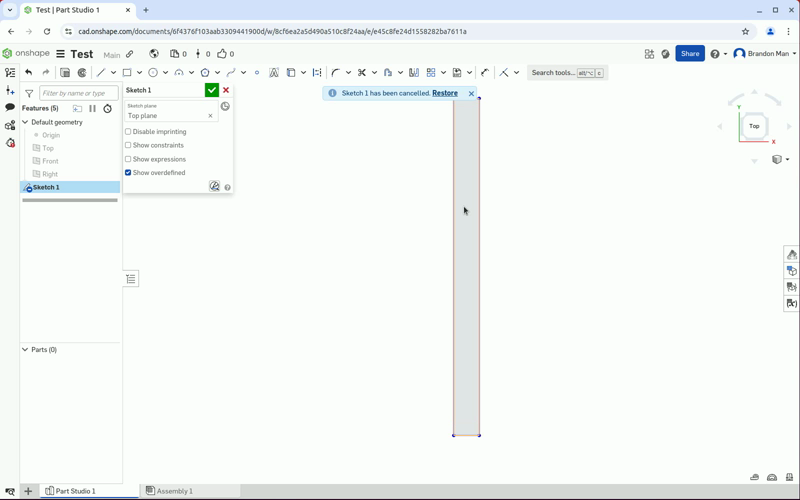
scroll(6)
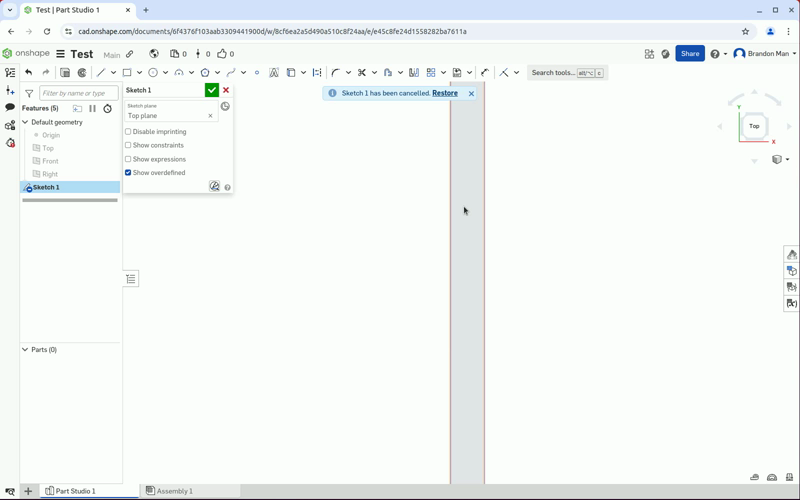
scroll(6)
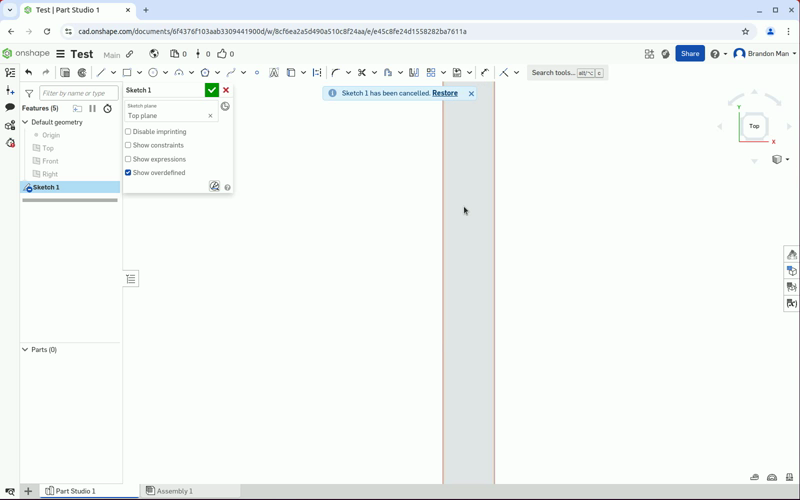
scroll(6)
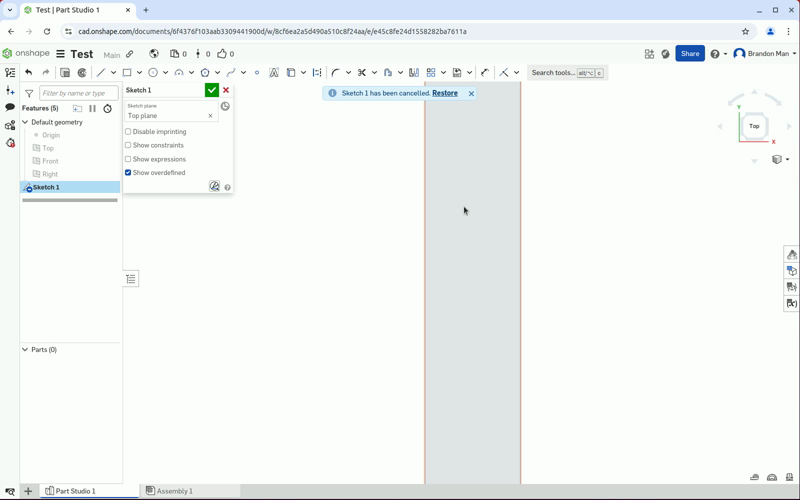
click(464, 206)
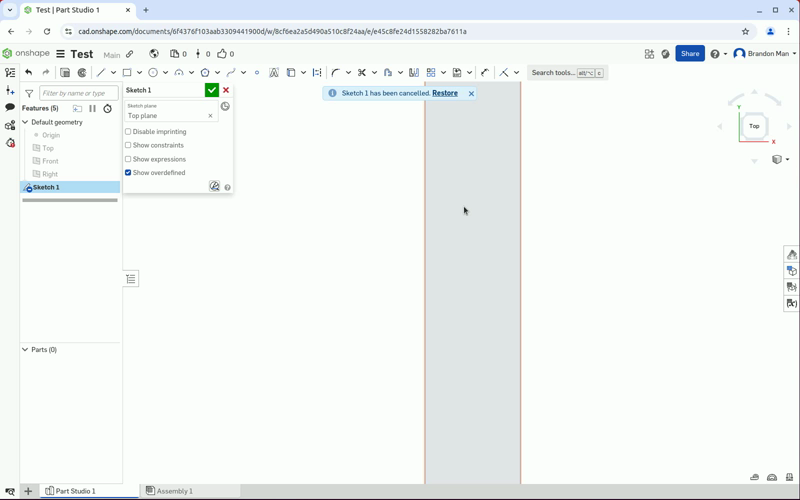
scroll(-6)
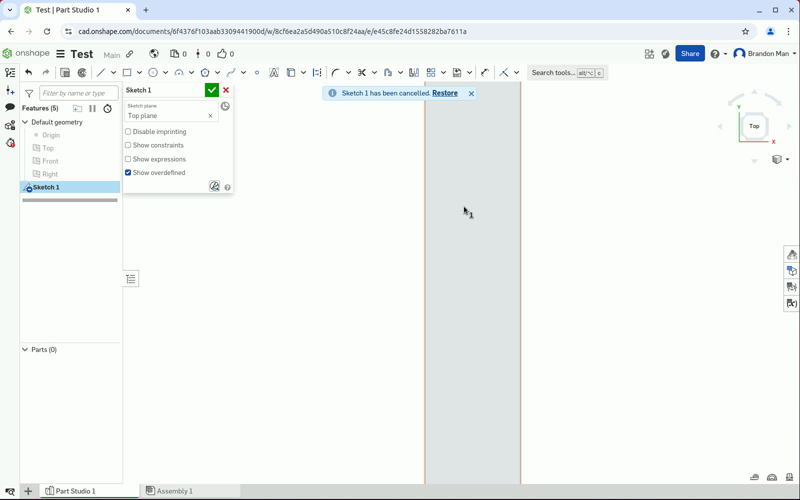
scroll(-6)
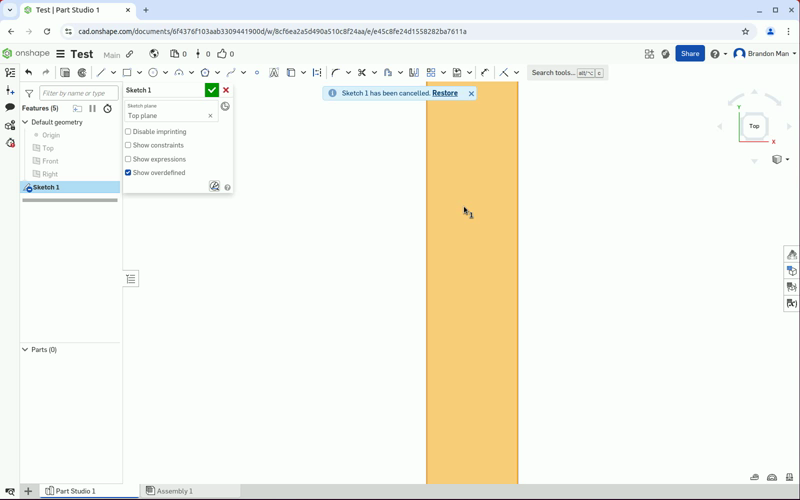
scroll(-6)
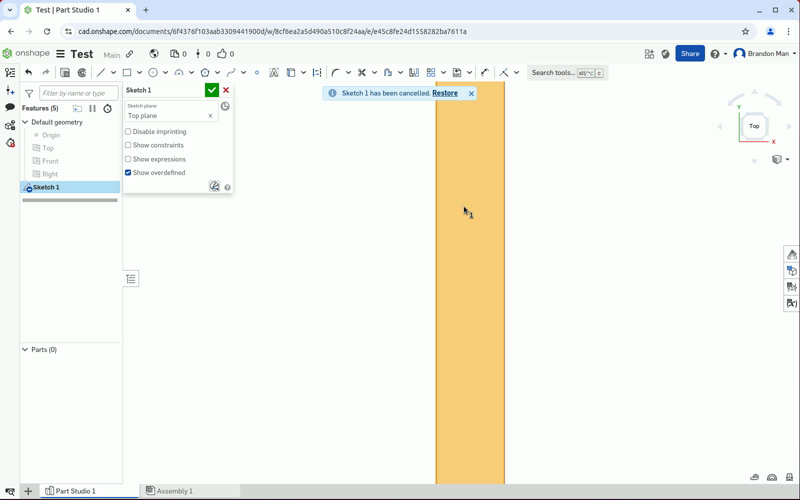
scroll(-6)
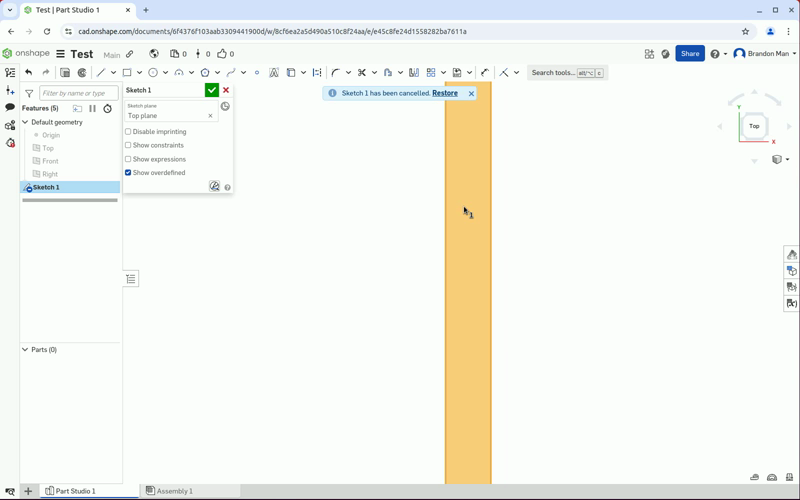
scroll(-6)
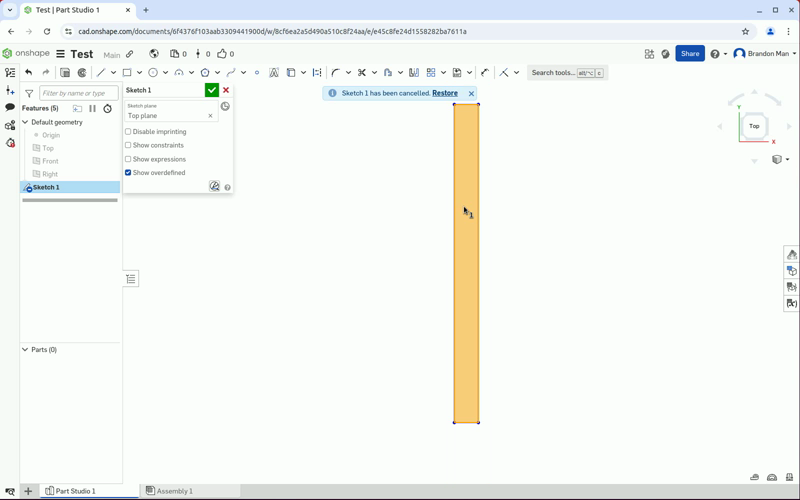
scroll(-6)
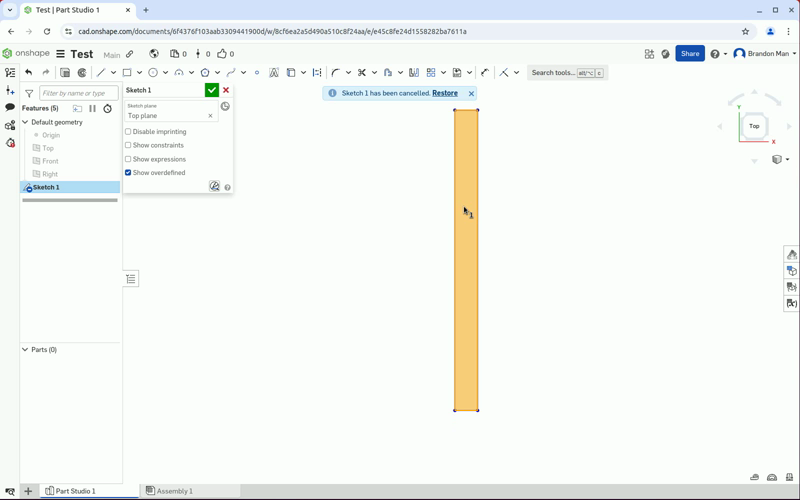
scroll(-6)
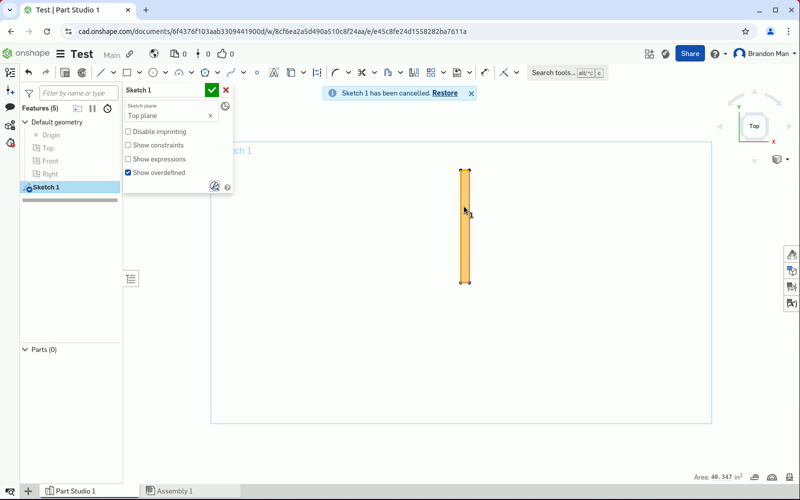
mouse_move(73, 352)
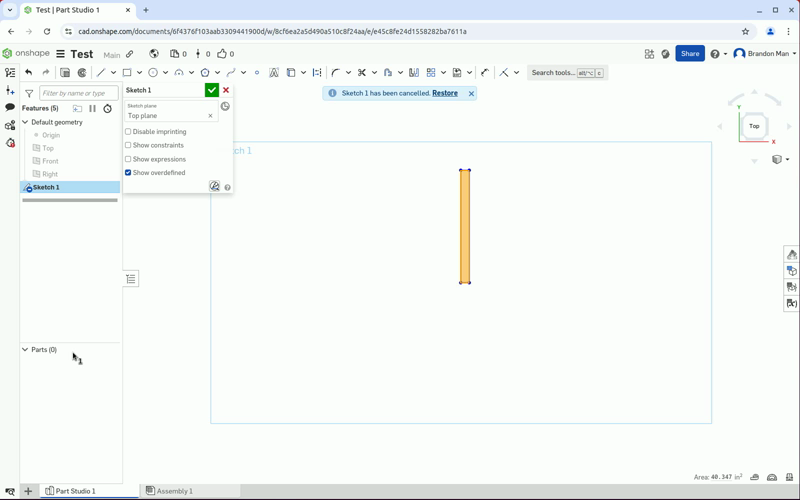
key(shift+y)
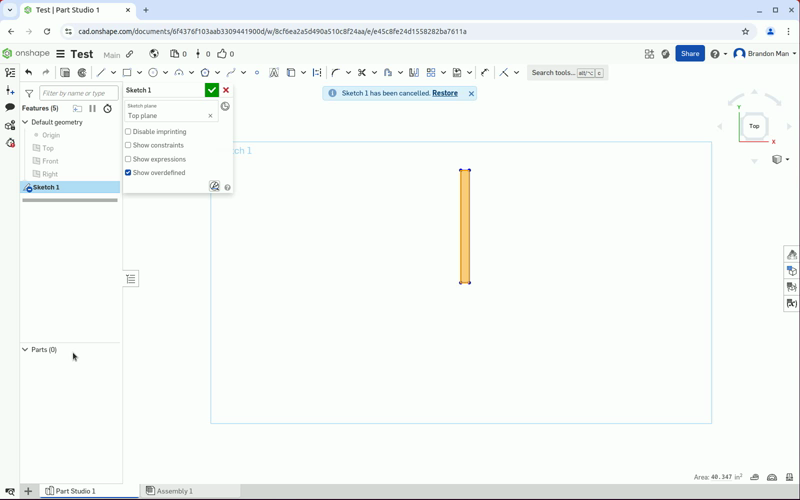
key(shift+e)
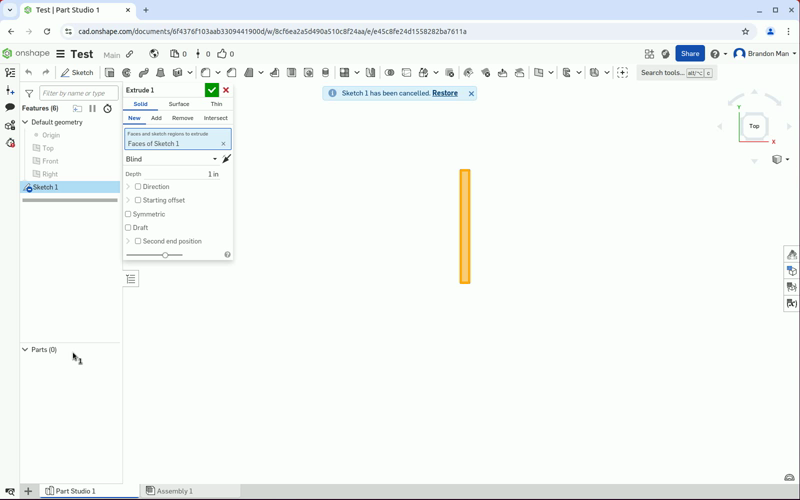
mouse_move(143, 106)
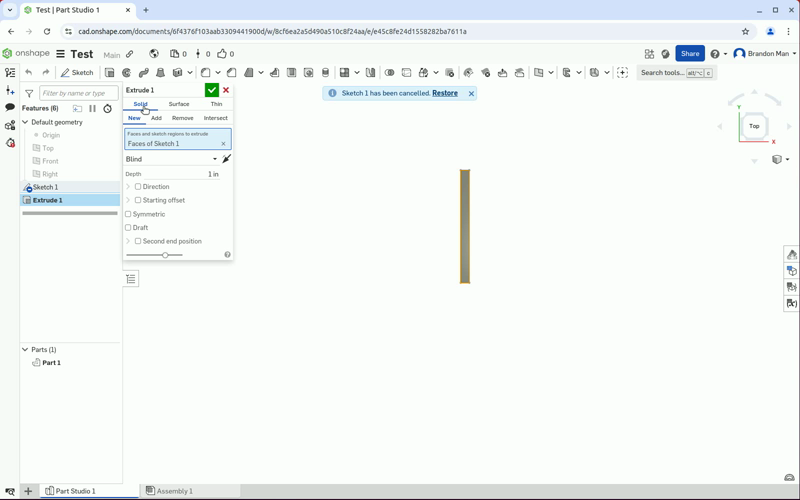
click(143, 106)
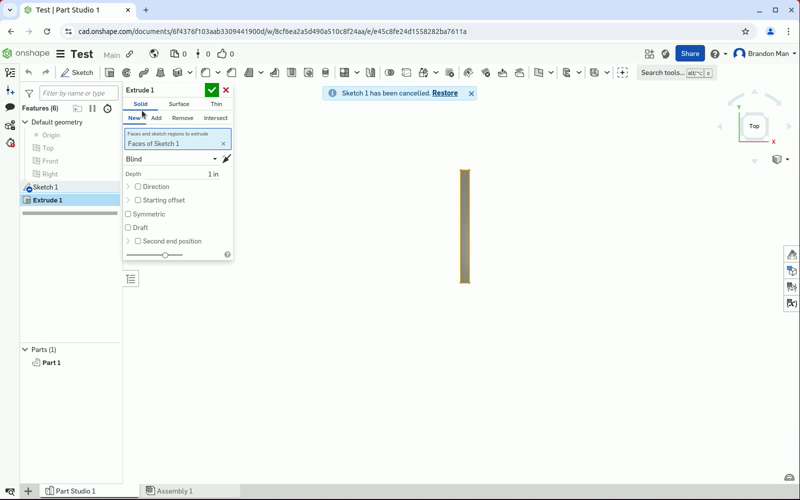
mouse_move(137, 120)
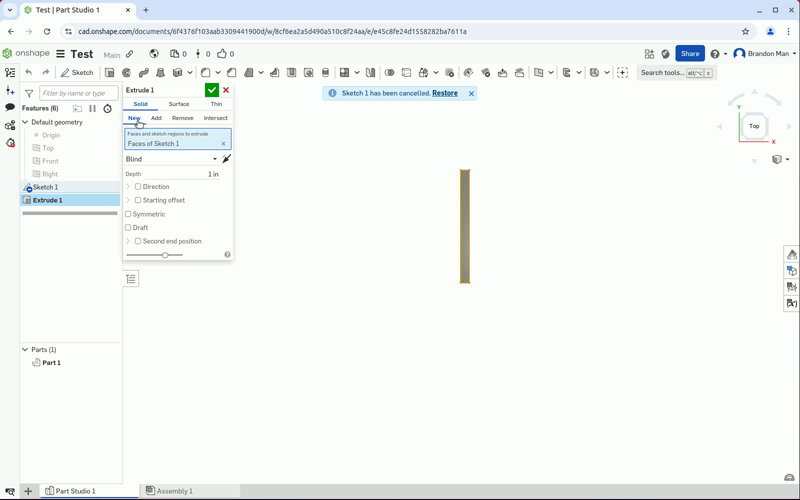
click(137, 120)
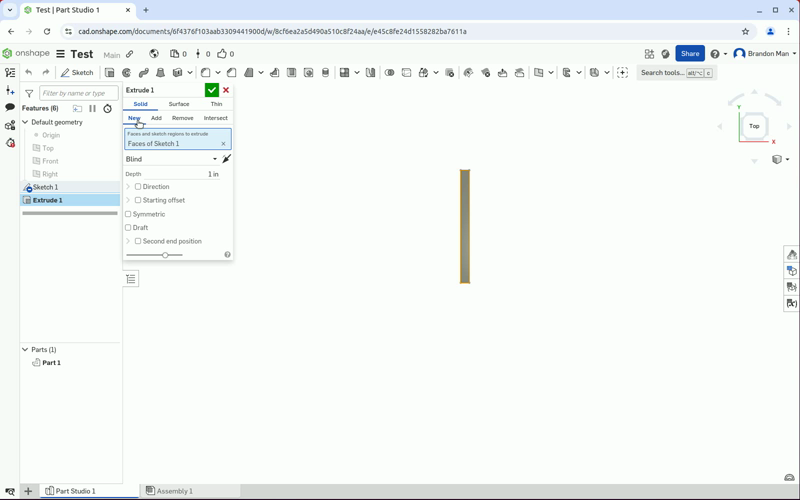
key(tab, 4)
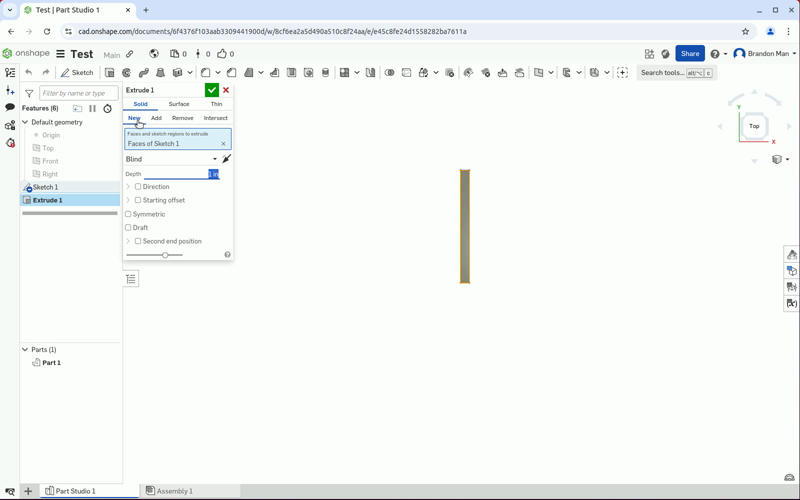
text(0.963)
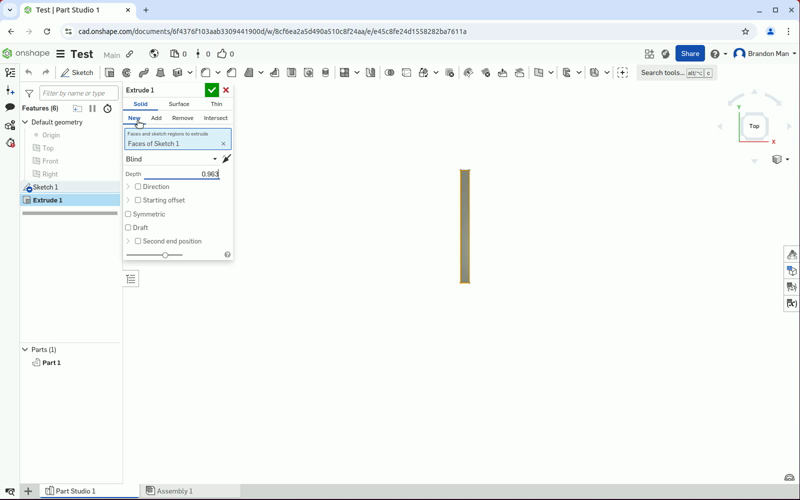
key(enter)
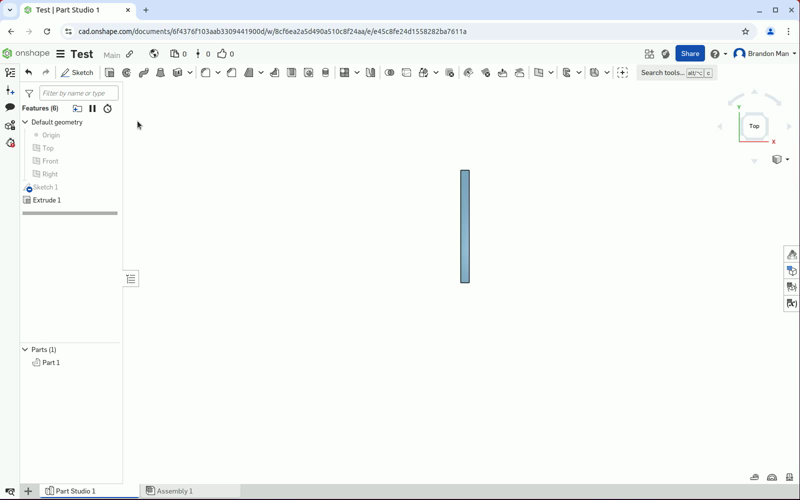
key(shift+h)
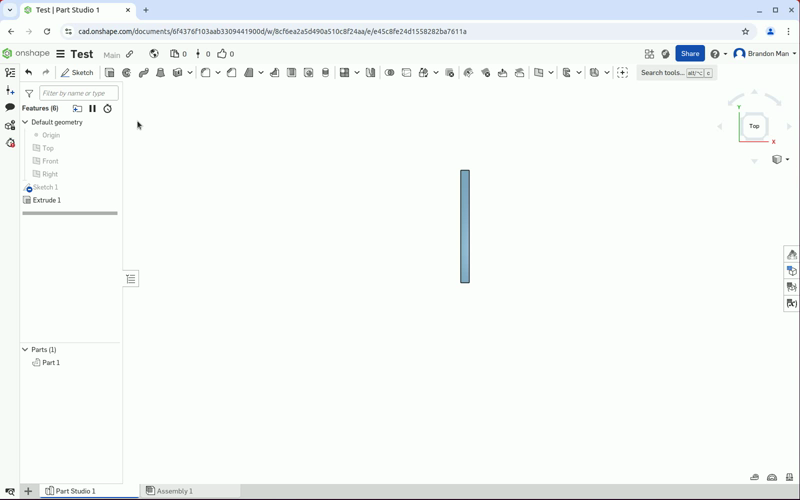
key(shift+h)
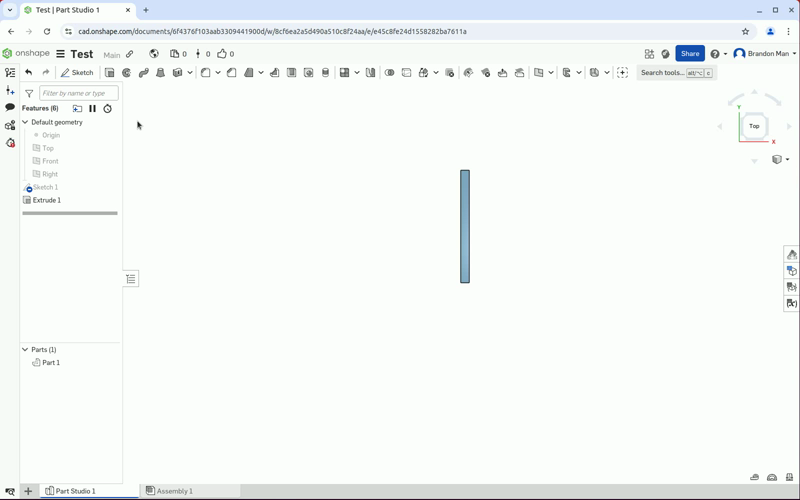
mouse_move(73, 189)
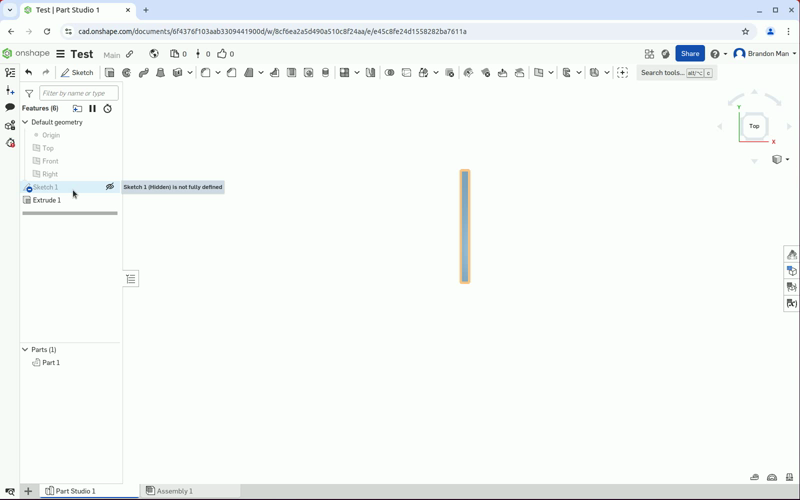
click(73, 189)
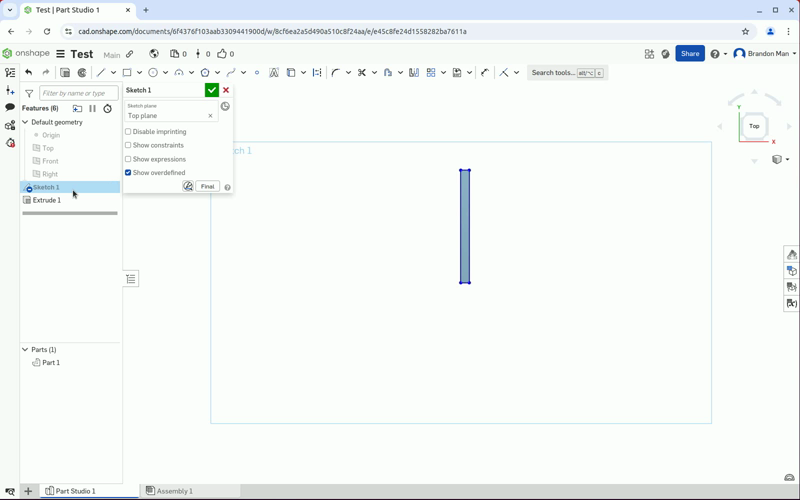
mouse_move(229, 92)
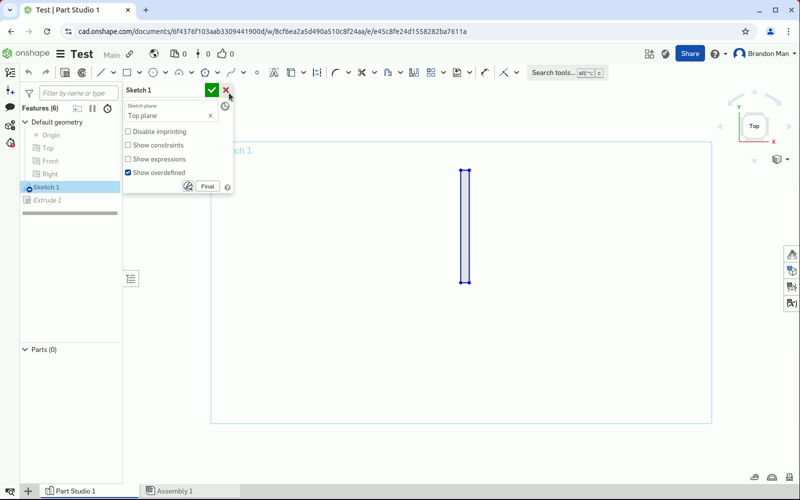
click(229, 92)
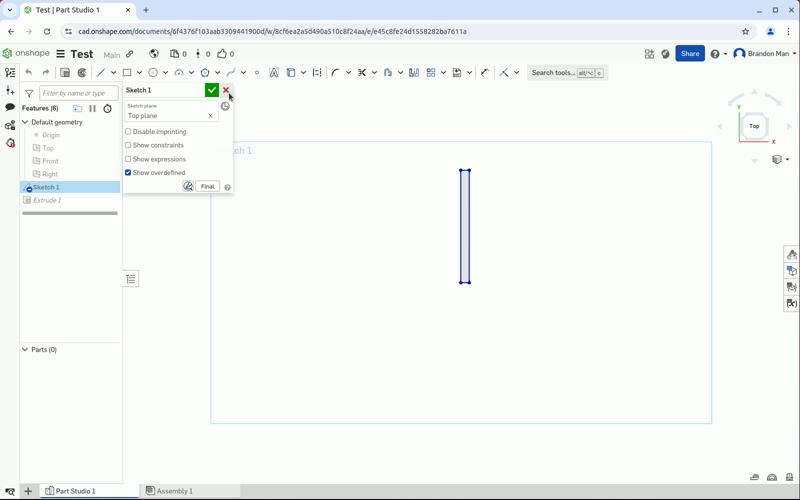
key(shift+s)
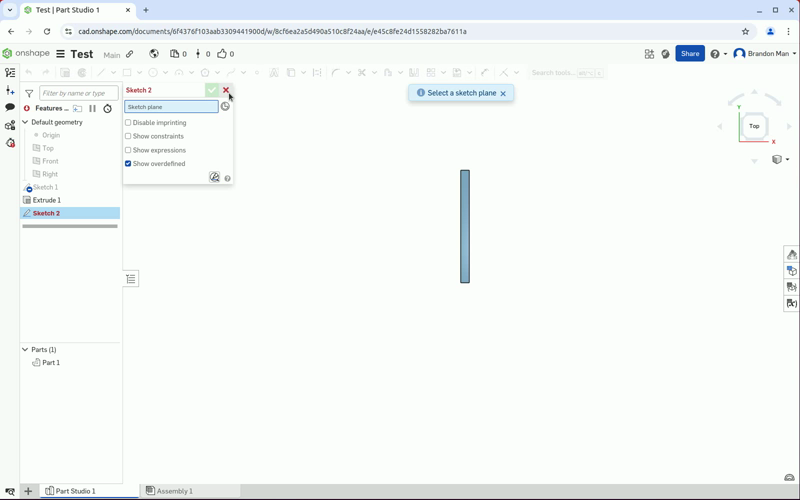
mouse_move(73, 150)
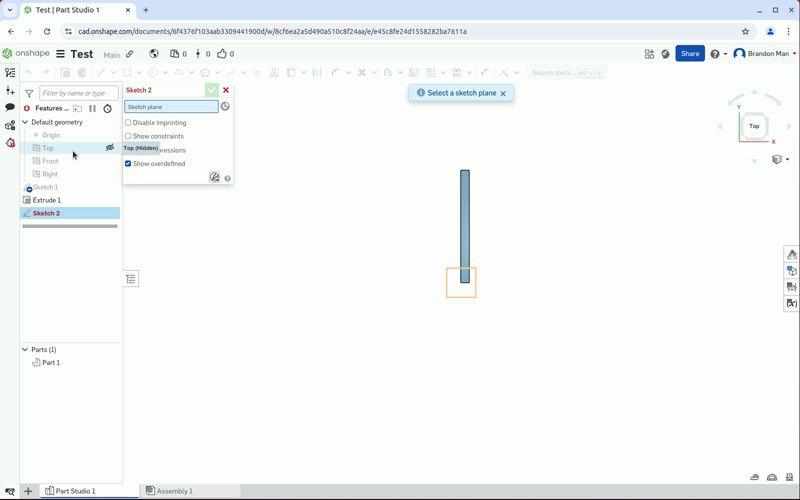
click(73, 150)
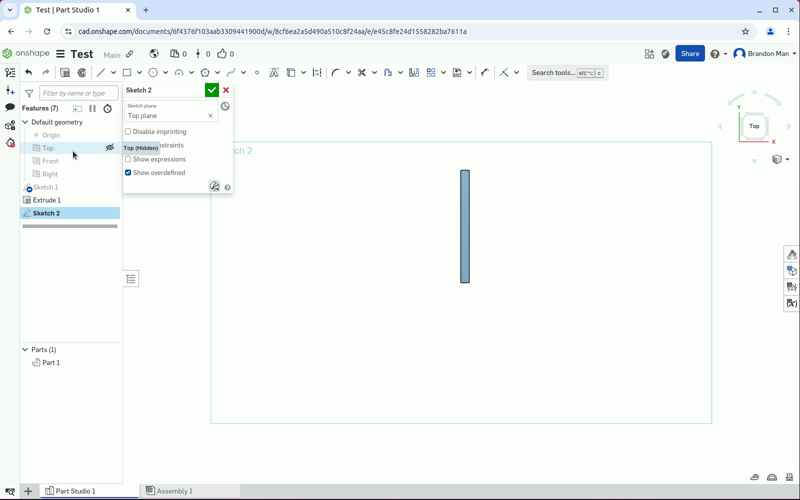
mouse_move(73, 352)
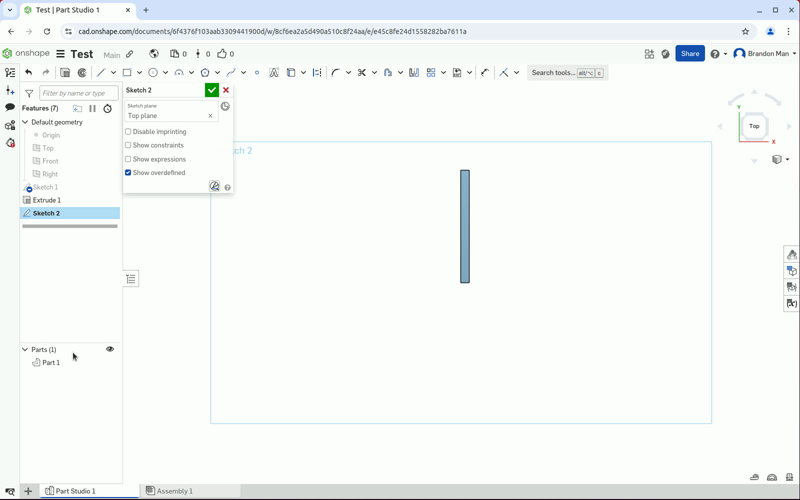
key(y)
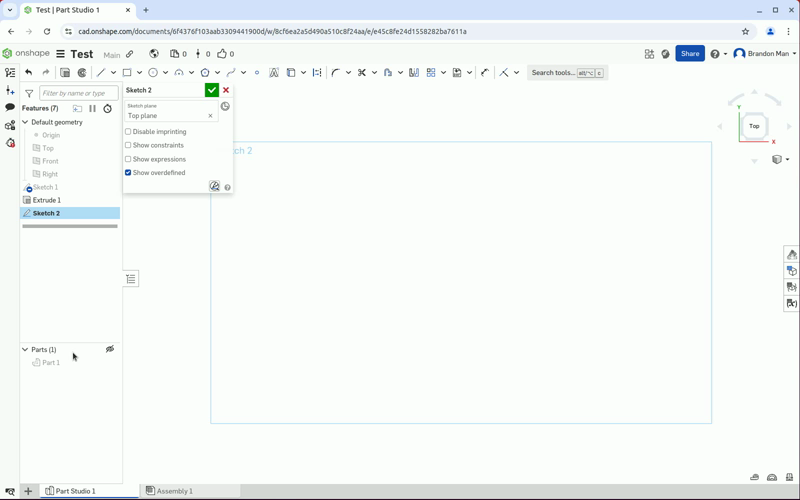
key(l)
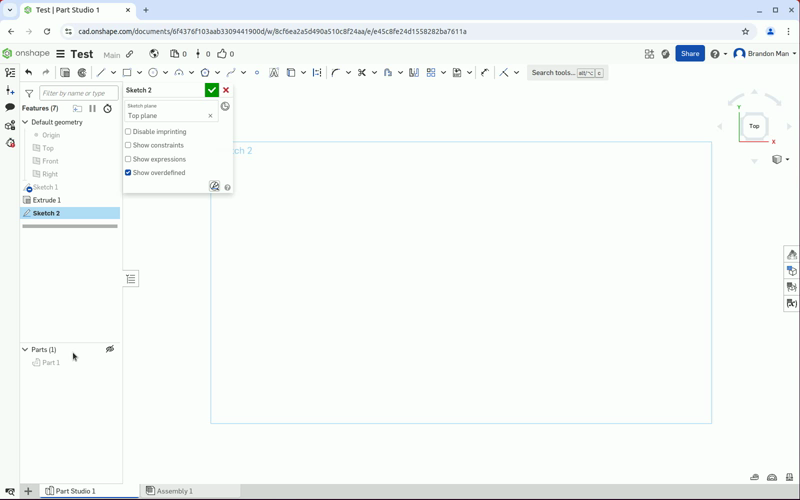
key_down(shift)
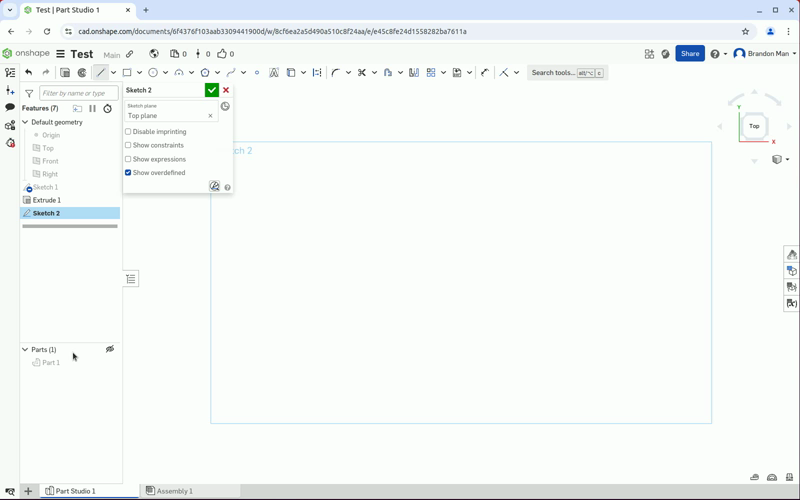
mouse_move(489, 282)
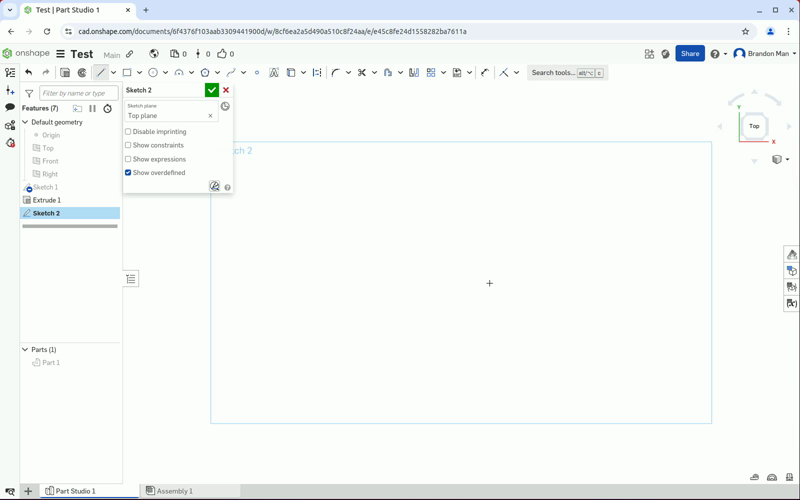
click(489, 282)
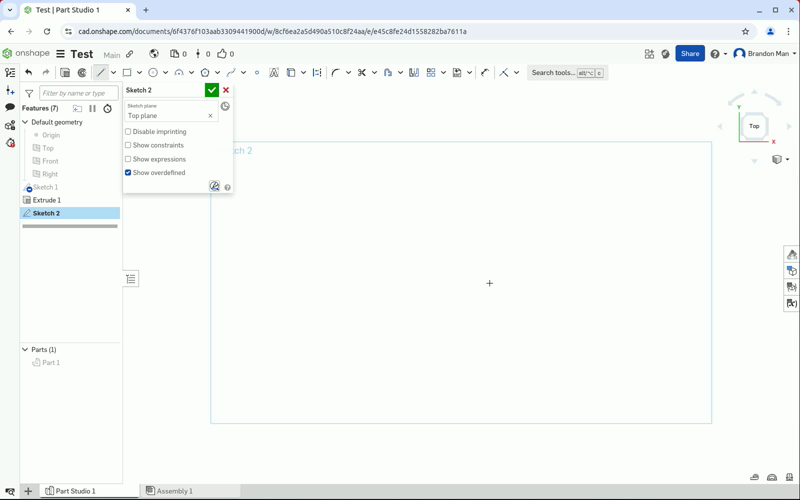
key_up(shift)
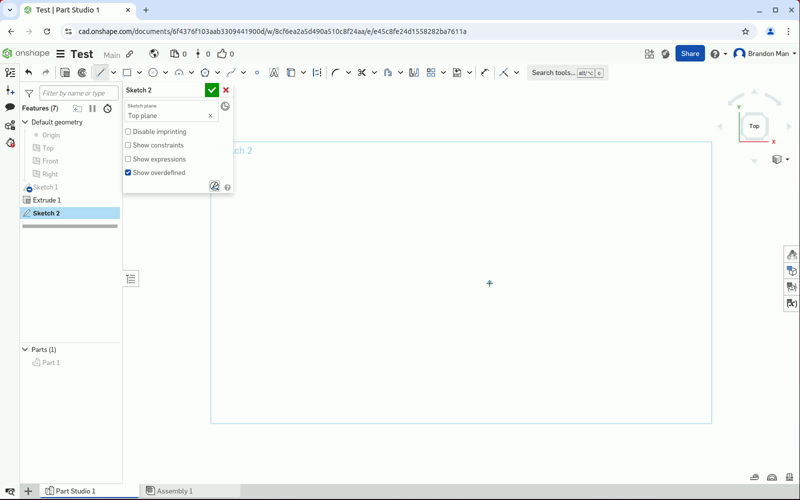
key_down(shift)
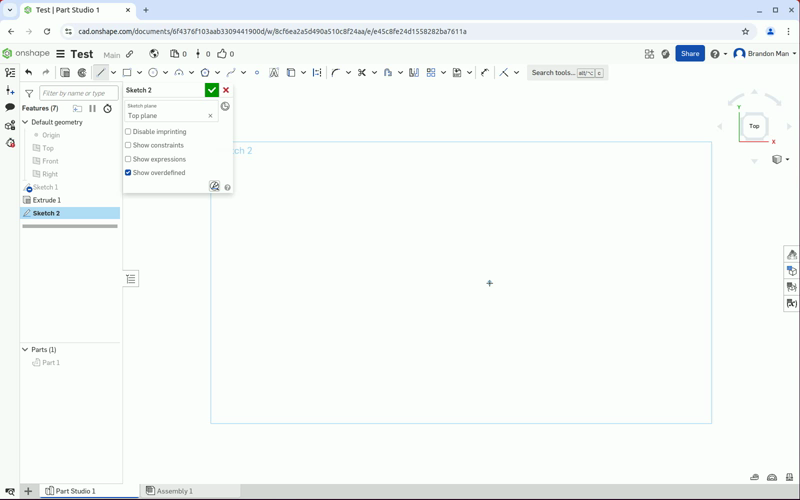
mouse_move(519, 282)
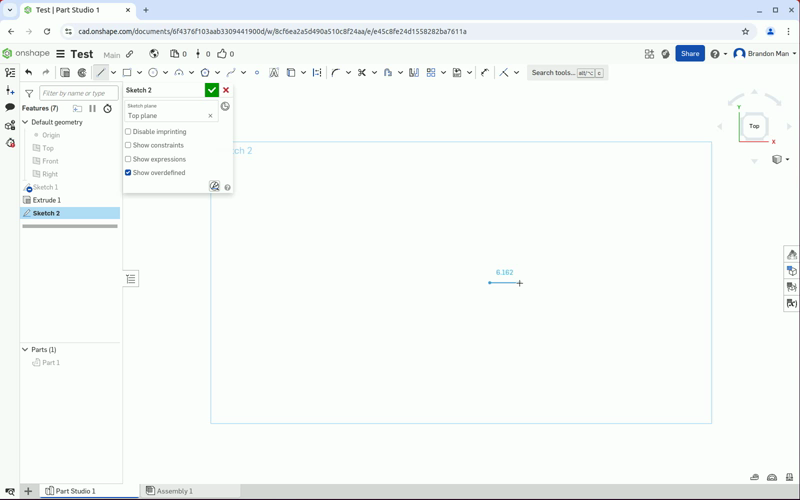
mouse_move(498, 282)
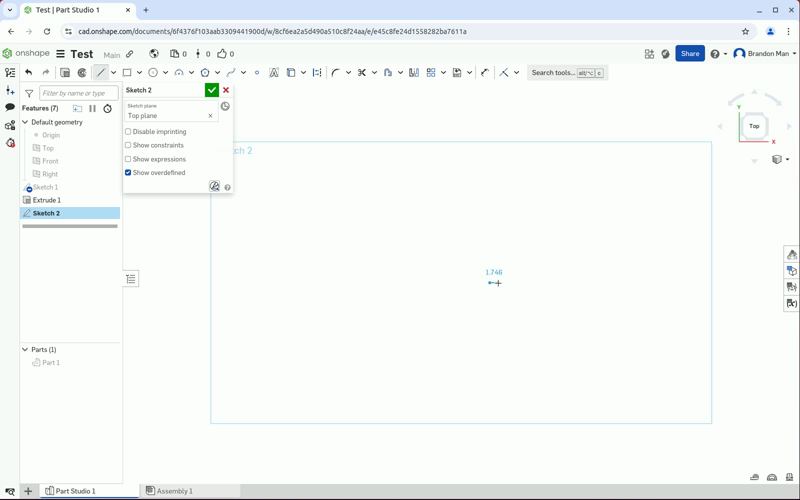
click(498, 282)
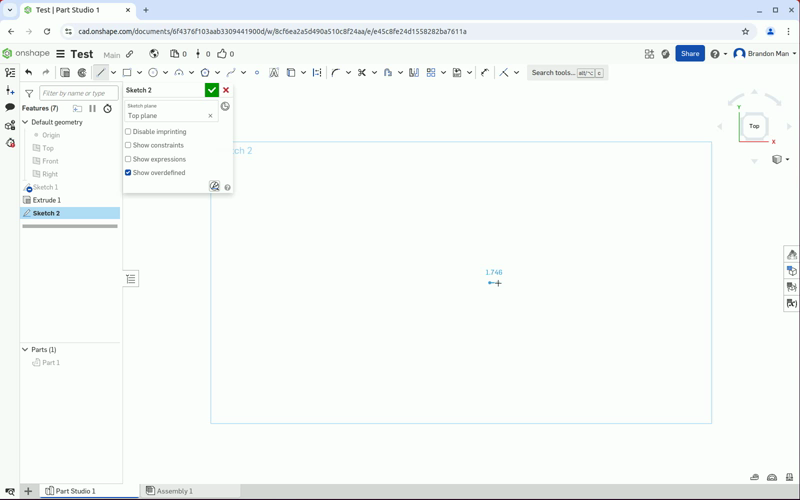
key_up(shift)
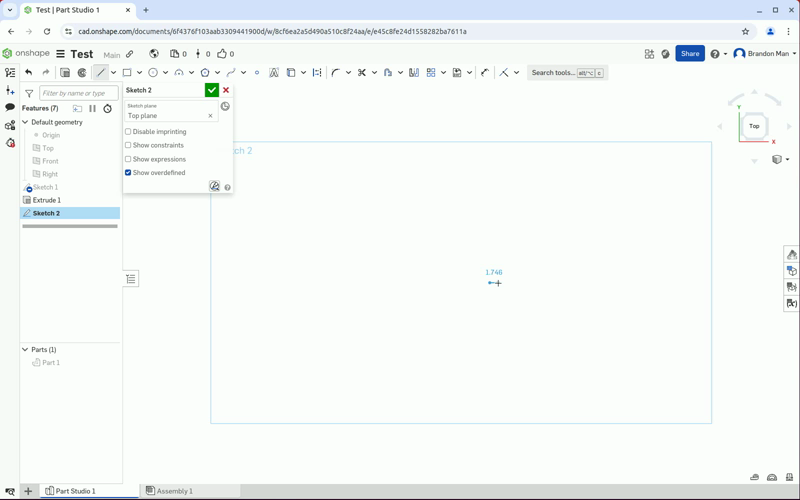
key_down(shift)
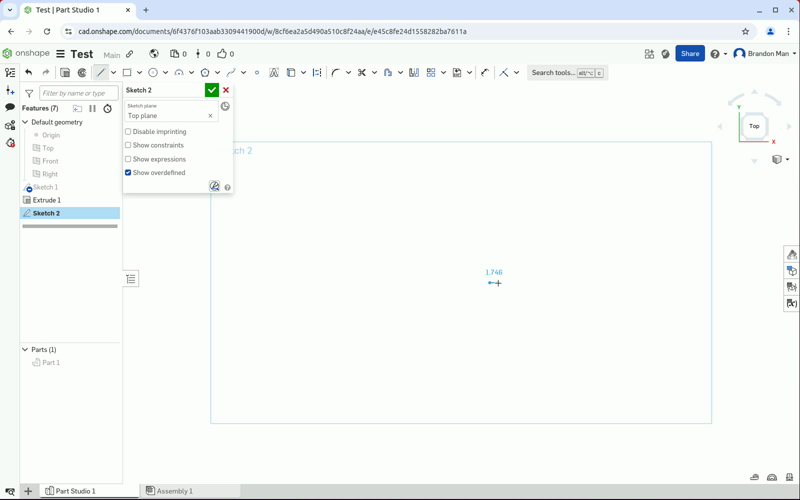
mouse_move(498, 170)
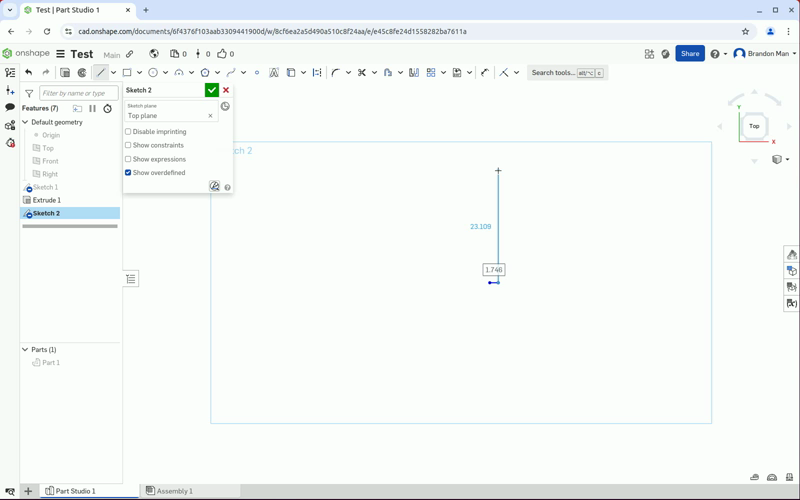
click(498, 170)
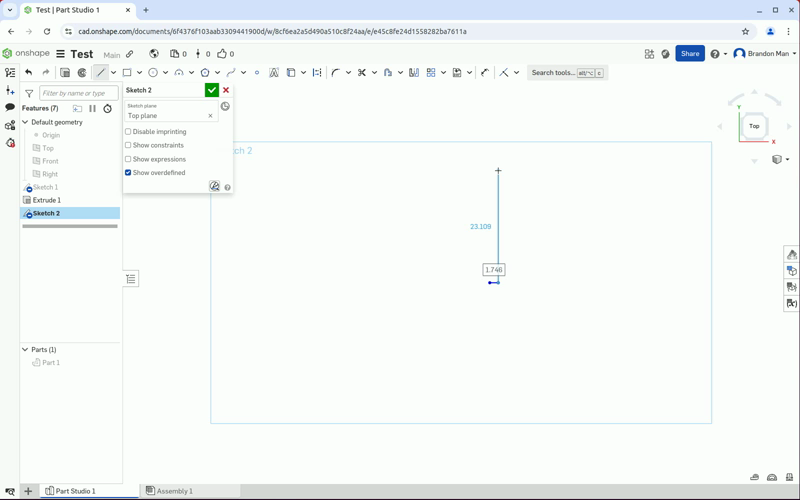
key_up(shift)
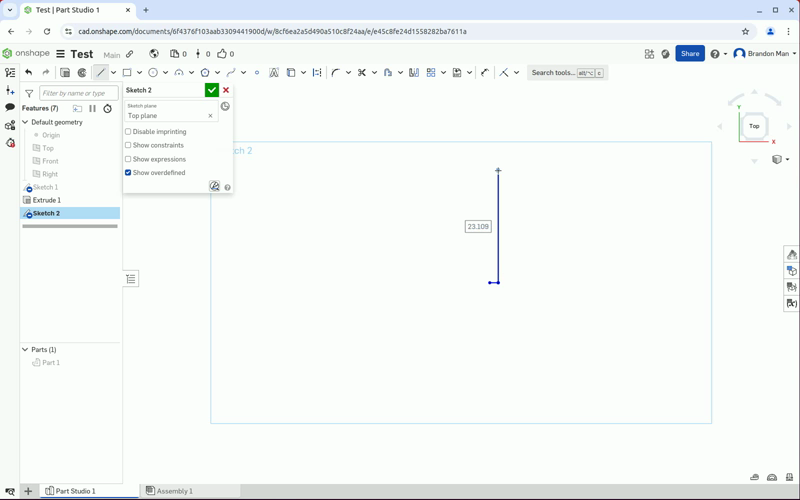
key_down(shift)
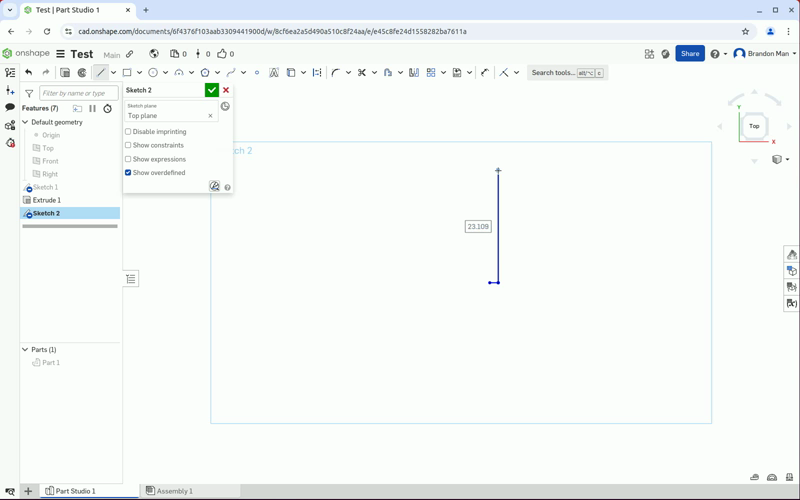
mouse_move(528, 170)
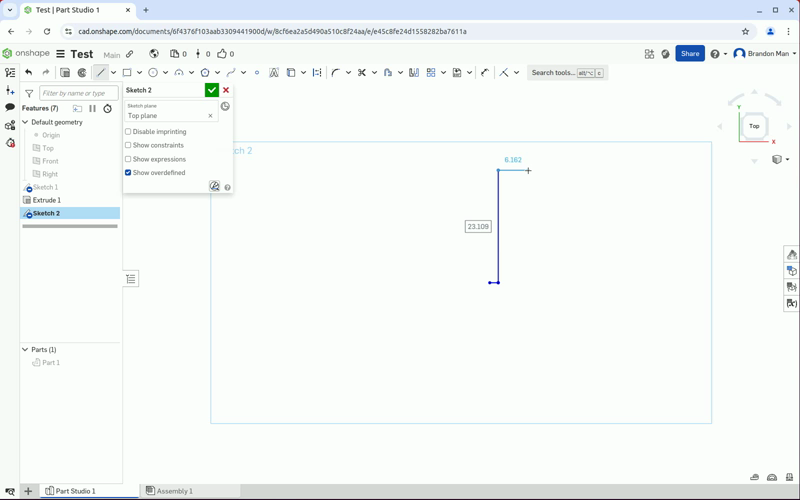
mouse_move(489, 170)
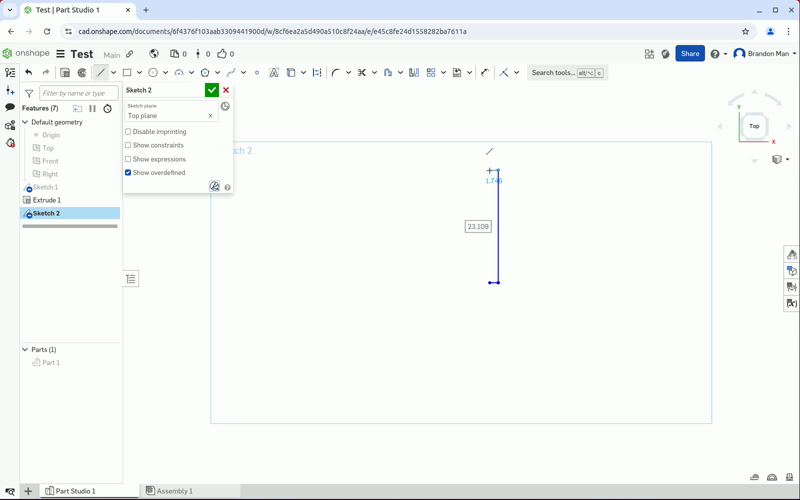
click(489, 170)
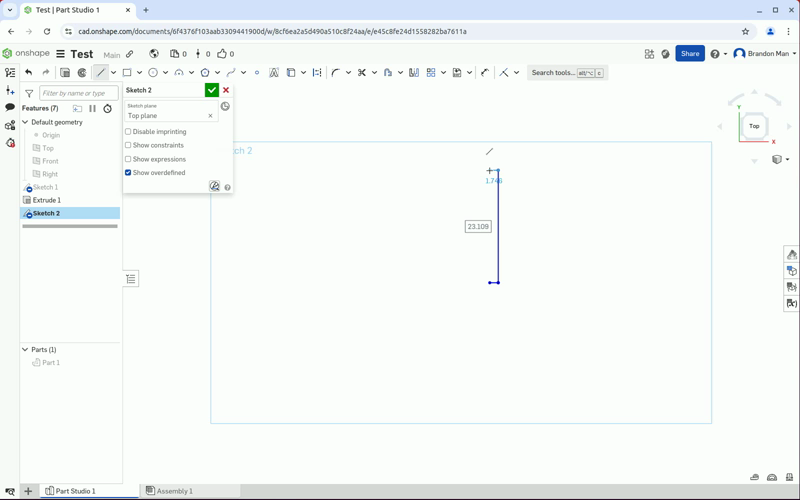
key_up(shift)
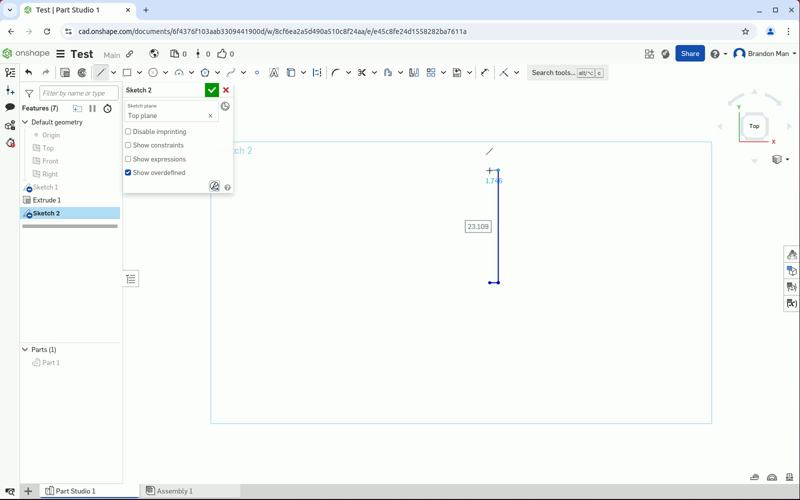
key_down(shift)
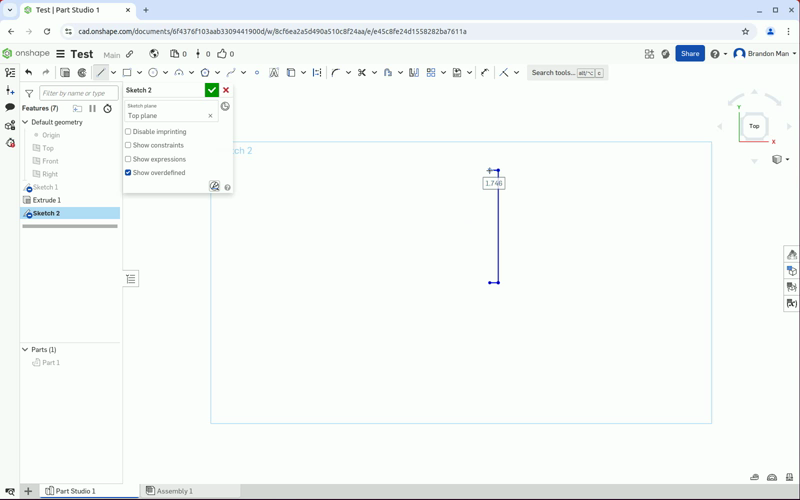
mouse_move(489, 282)
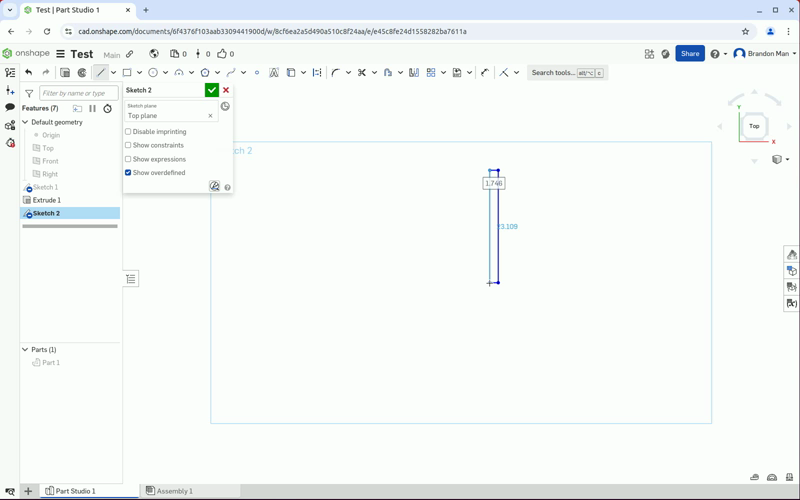
key_up(shift)
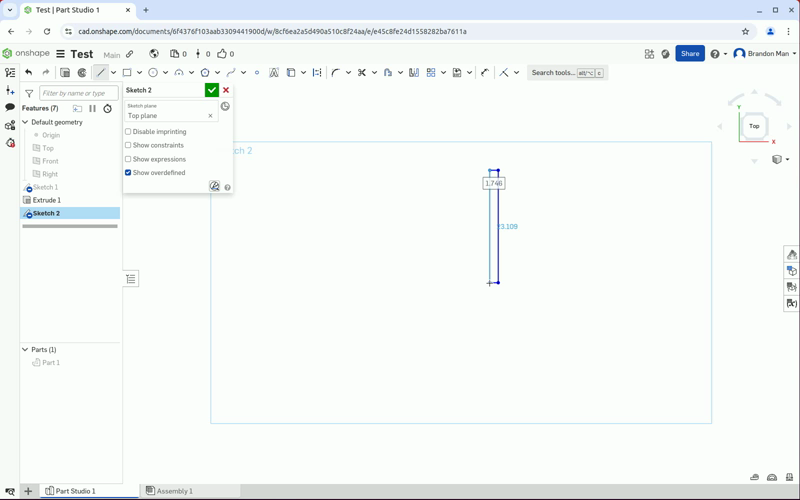
click(489, 282)
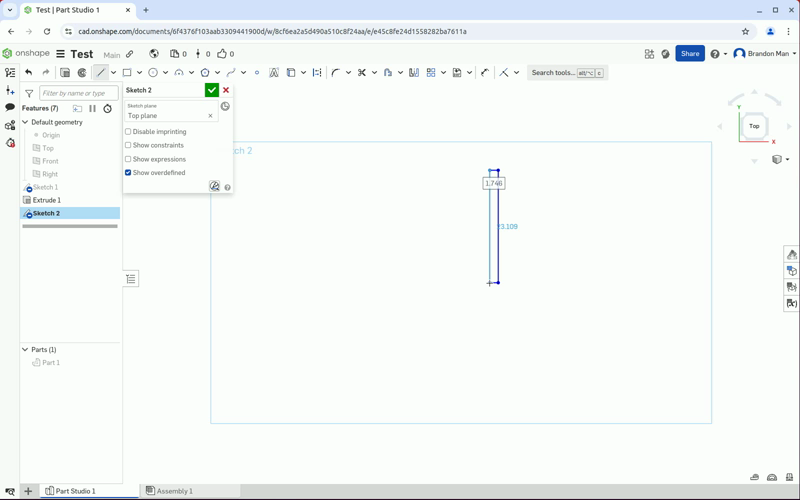
key(esc)
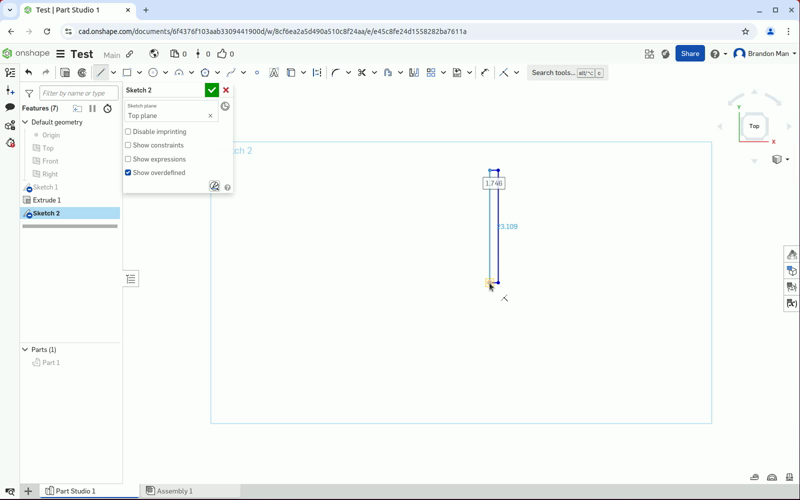
mouse_move(496, 239)
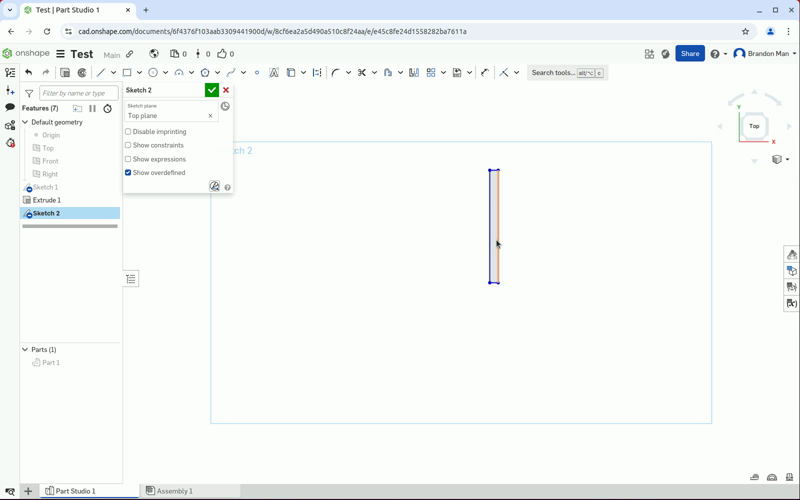
scroll(6)
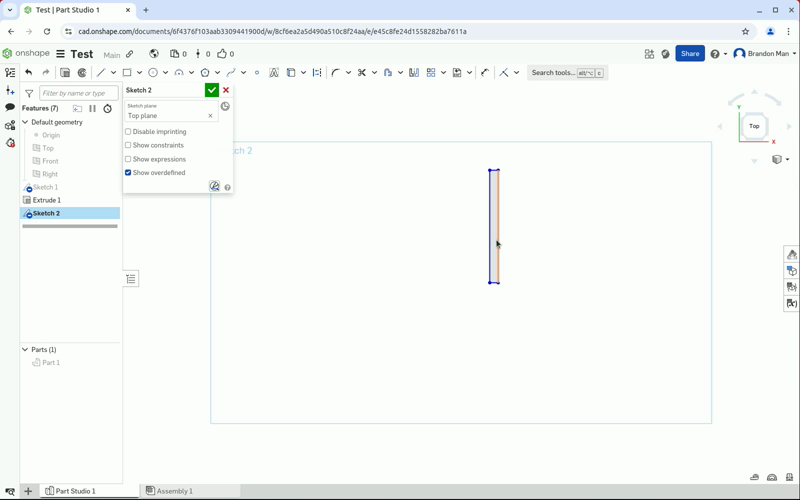
scroll(6)
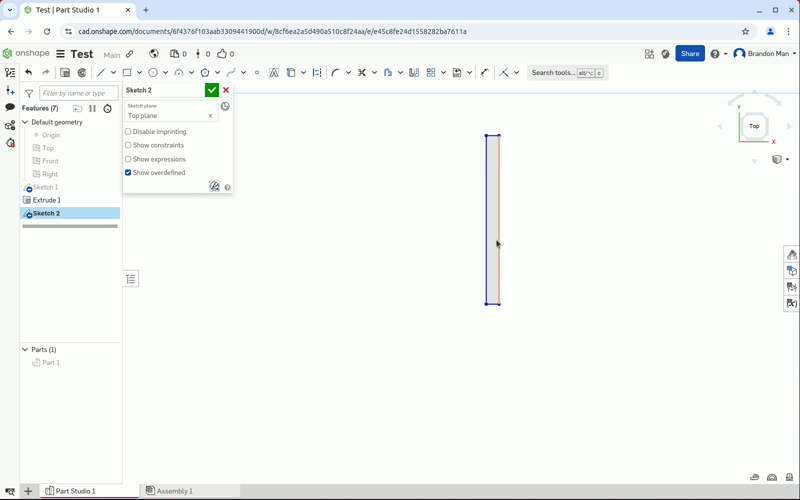
scroll(6)
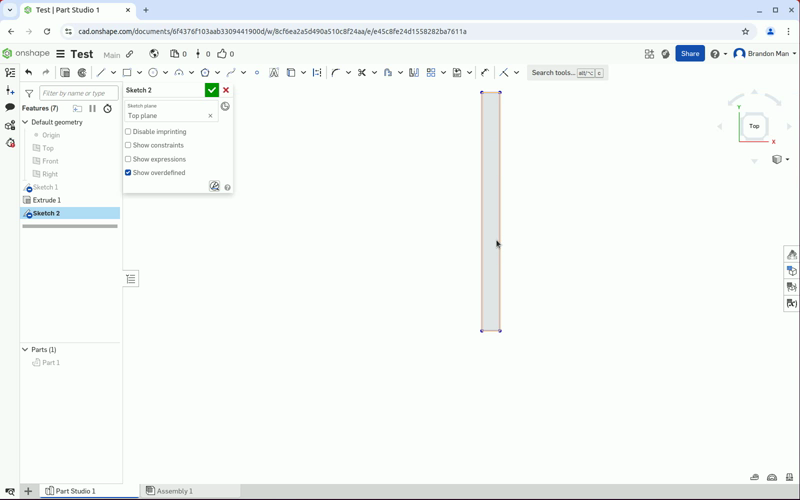
scroll(6)
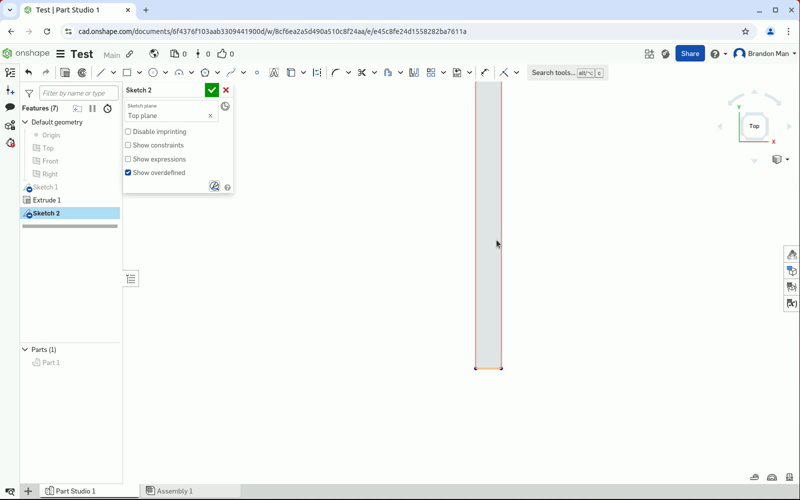
scroll(6)
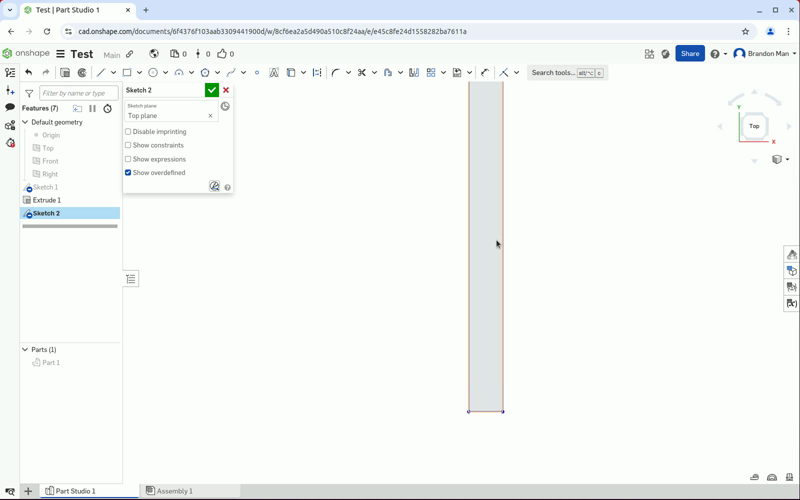
scroll(6)
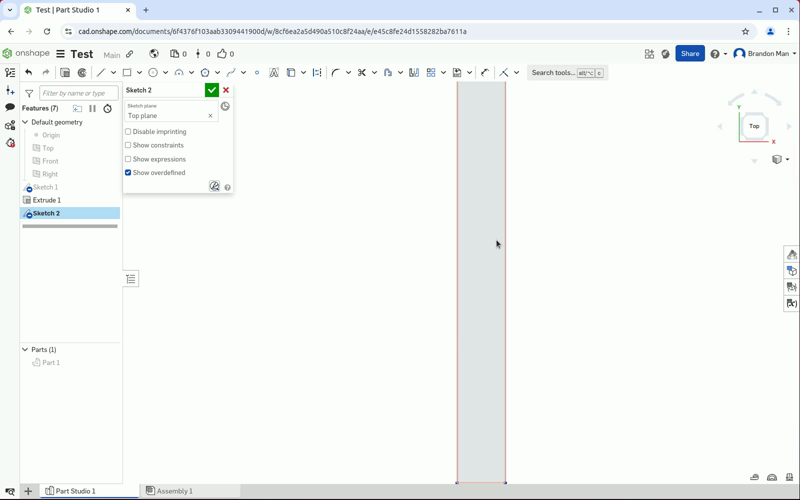
scroll(6)
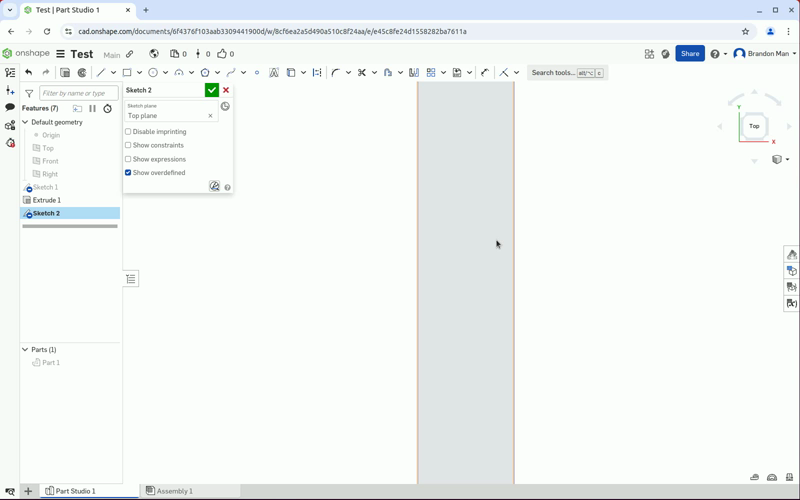
click(496, 239)
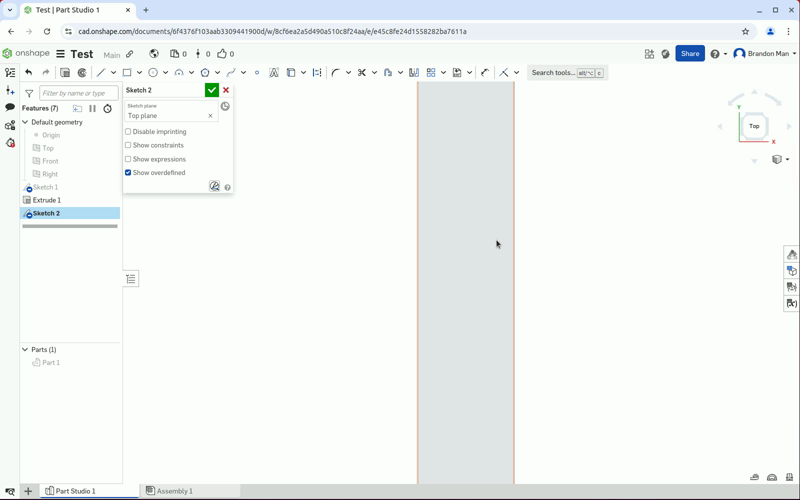
scroll(-6)
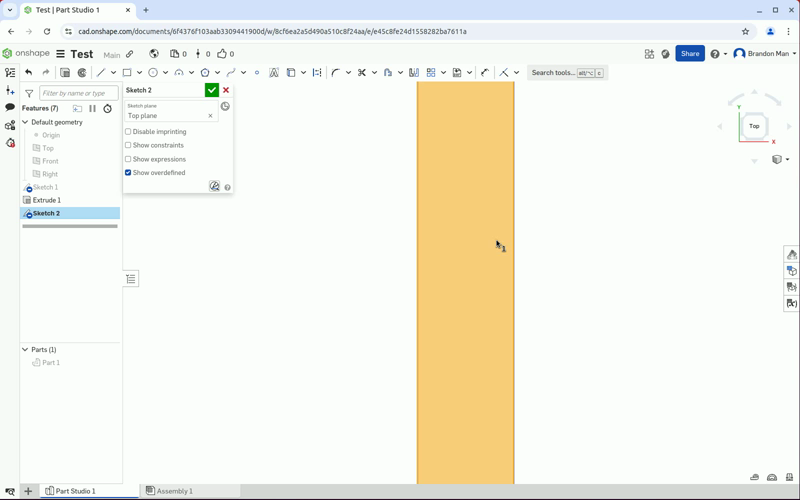
scroll(-6)
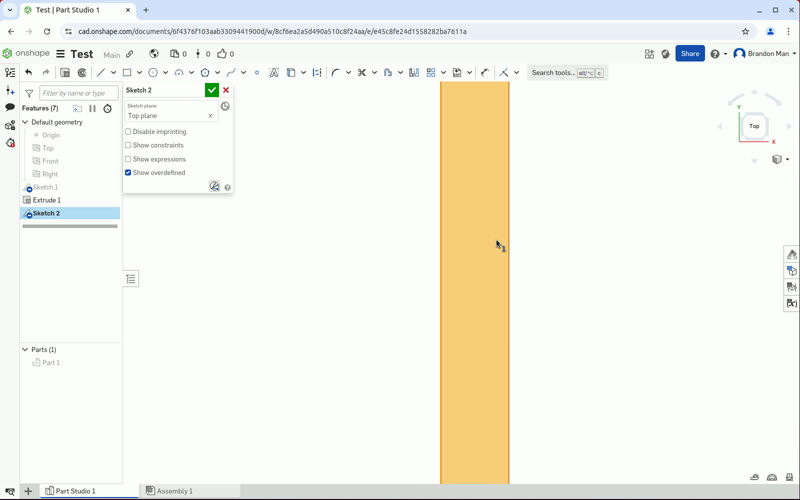
scroll(-6)
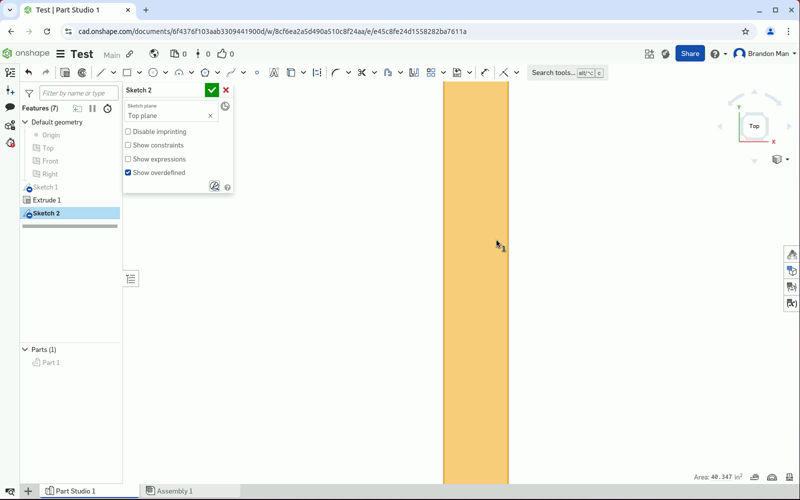
scroll(-6)
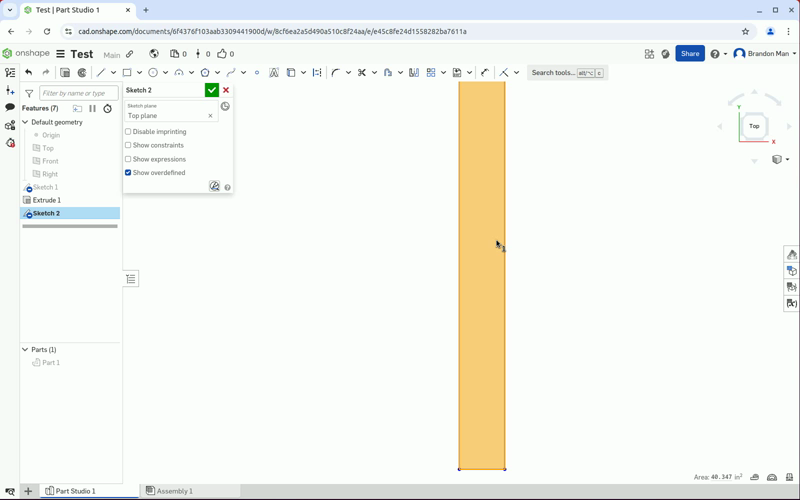
scroll(-6)
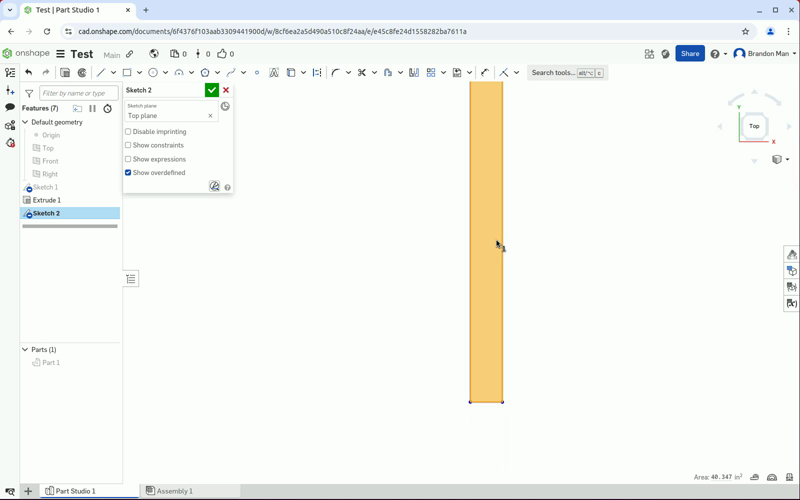
scroll(-6)
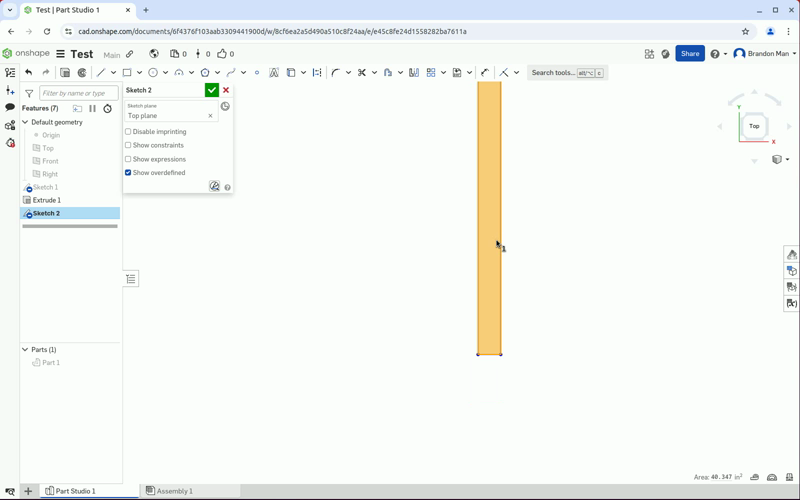
scroll(-6)
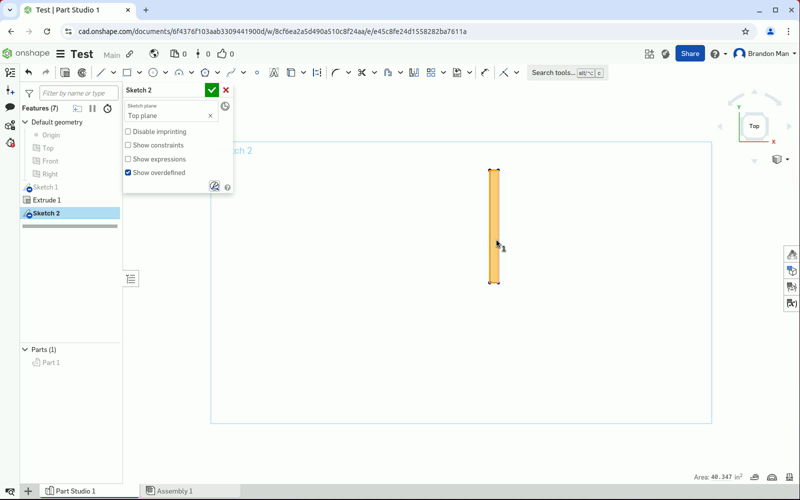
mouse_move(73, 352)
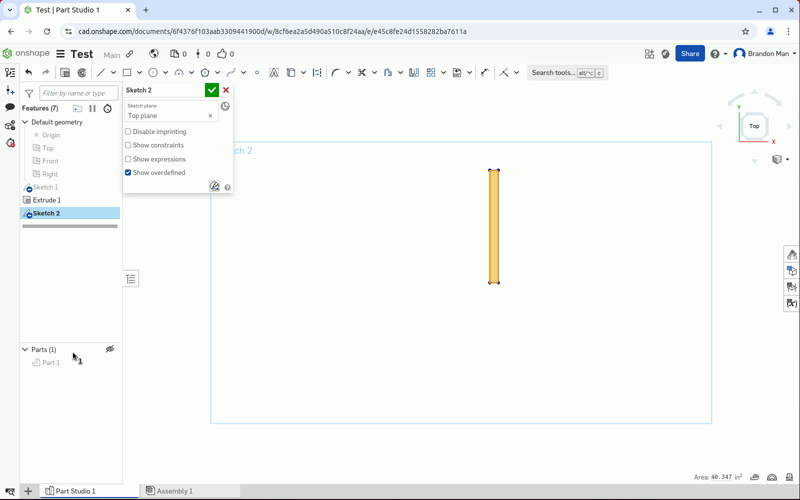
key(shift+y)
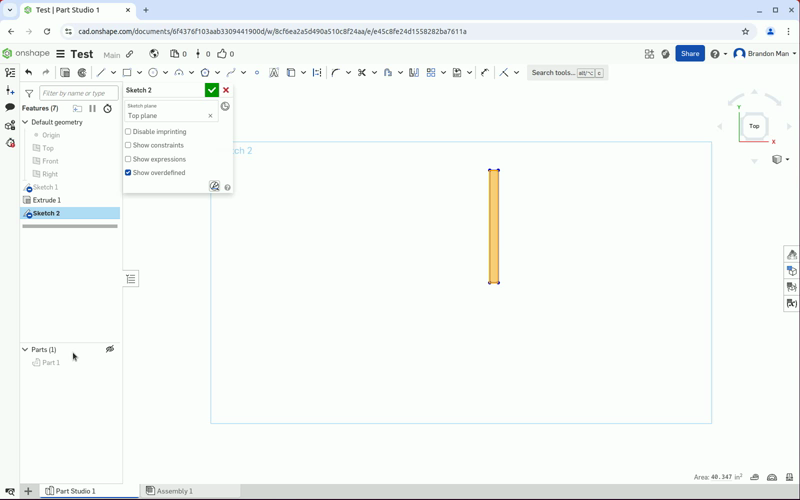
key(shift+e)
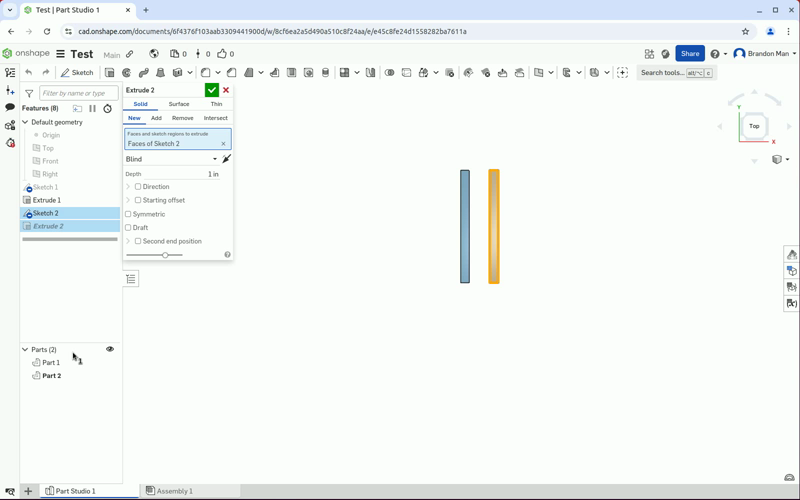
mouse_move(143, 106)
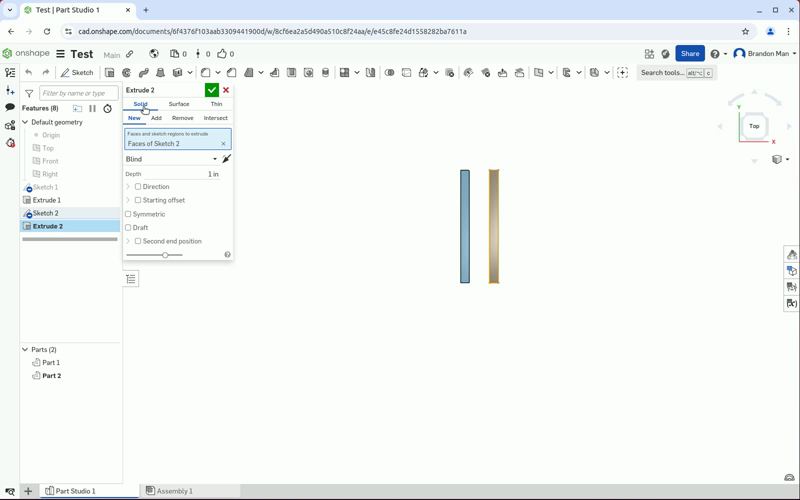
click(143, 106)
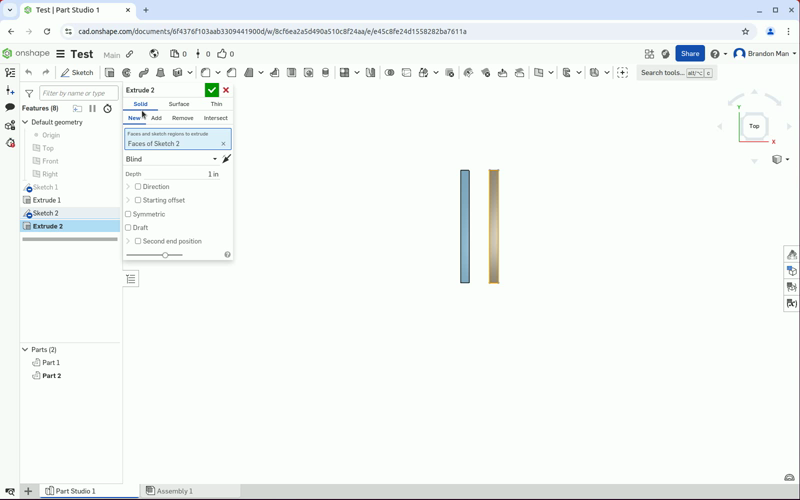
mouse_move(137, 120)
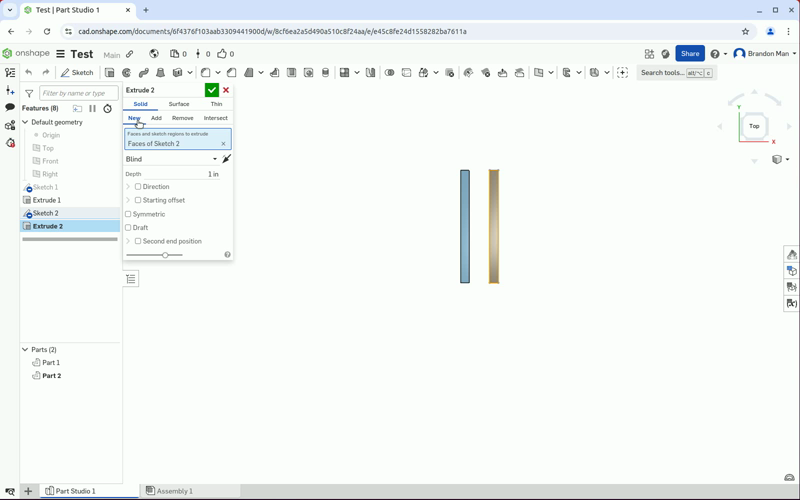
click(137, 120)
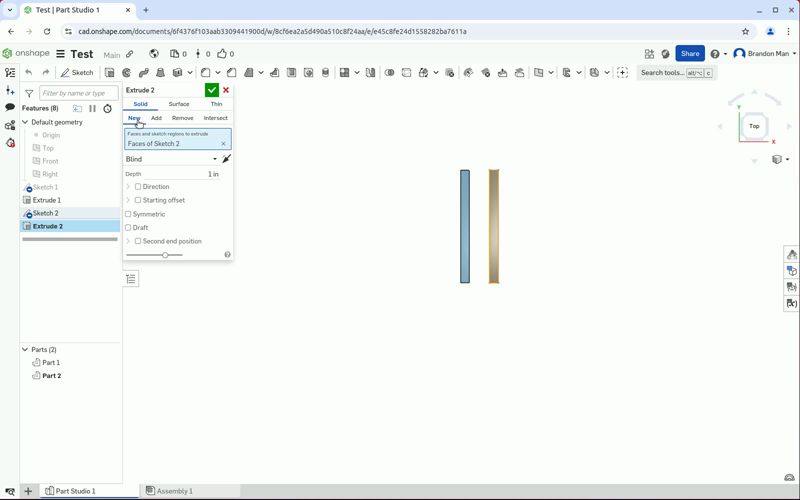
key(tab, 4)
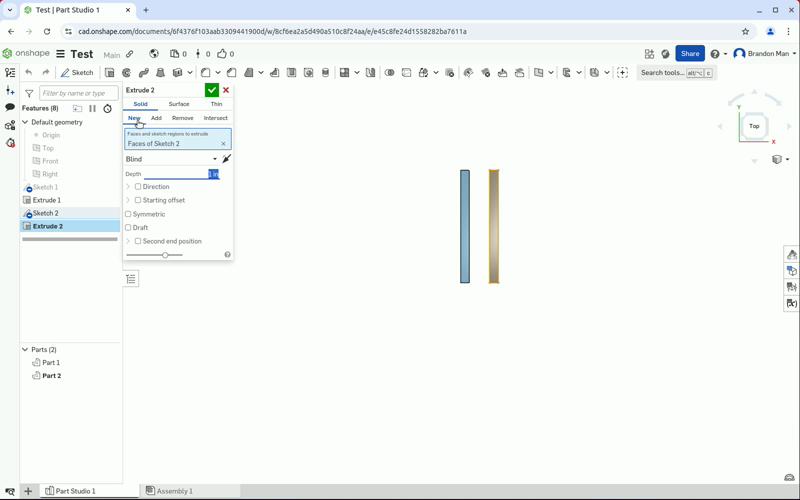
text(0.963)
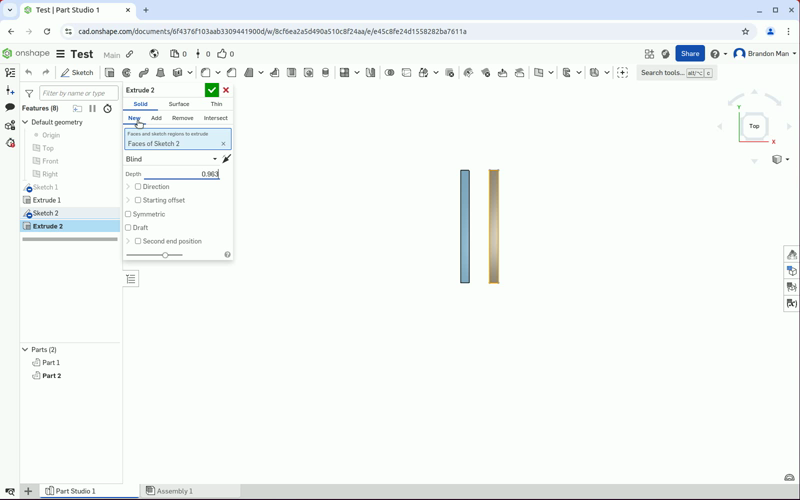
key(enter)
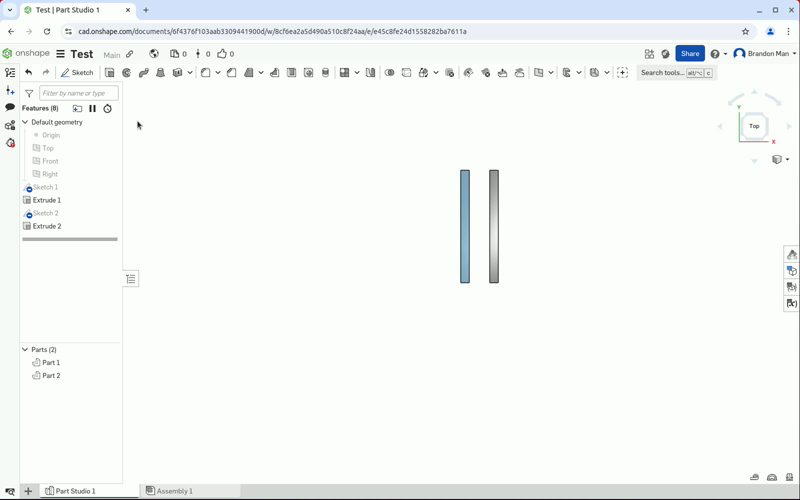
key(shift+h)
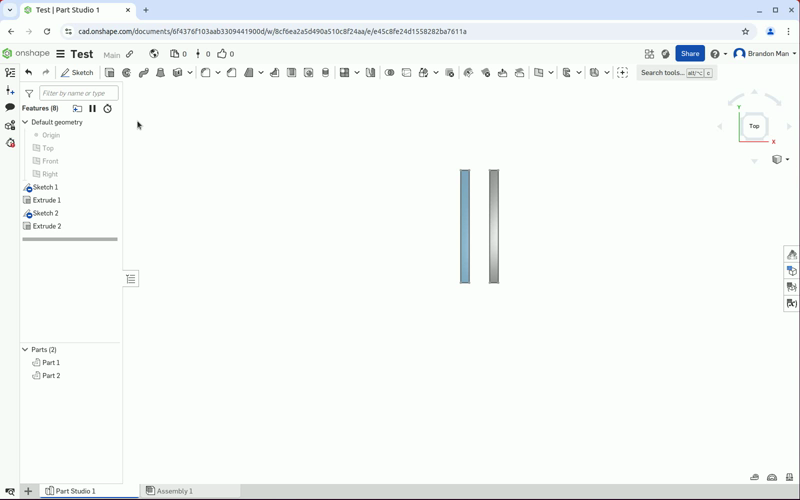
key(shift+h)
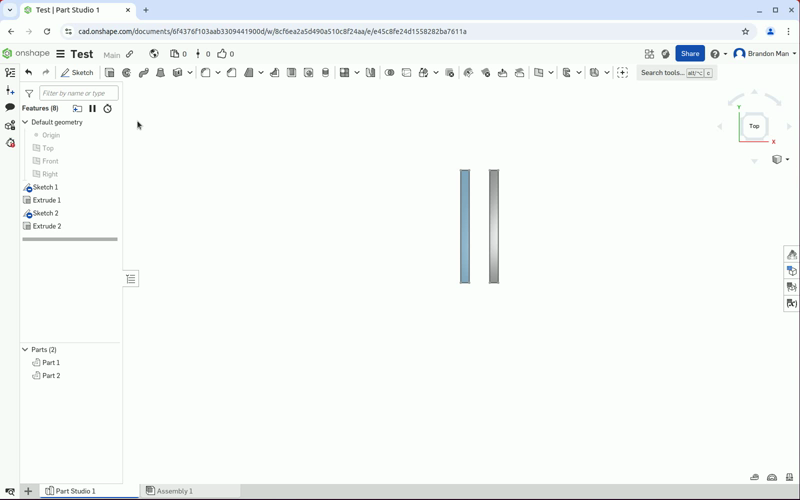
key(shift+7)
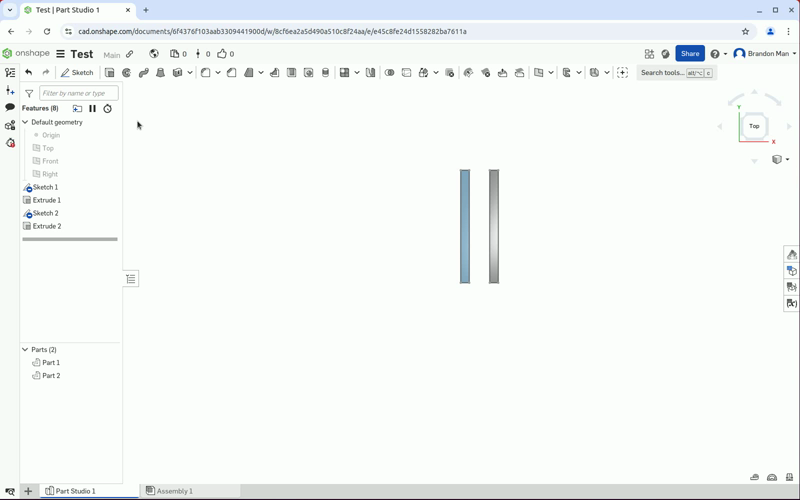
key(up, 3)
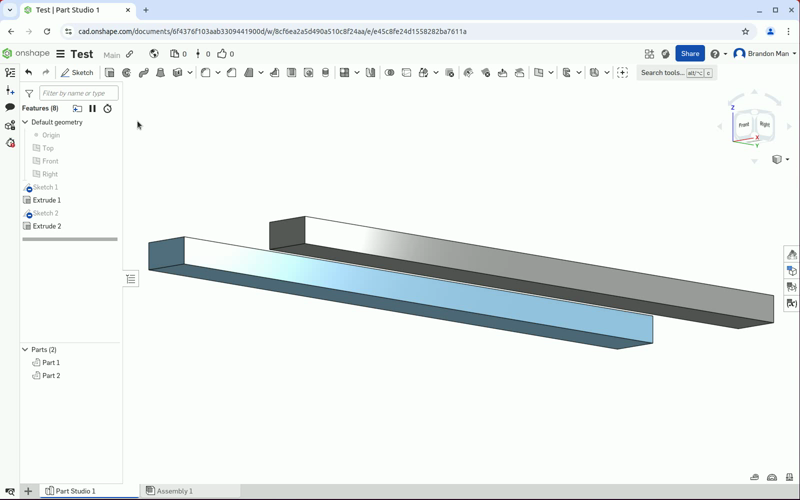
key(left, 3)
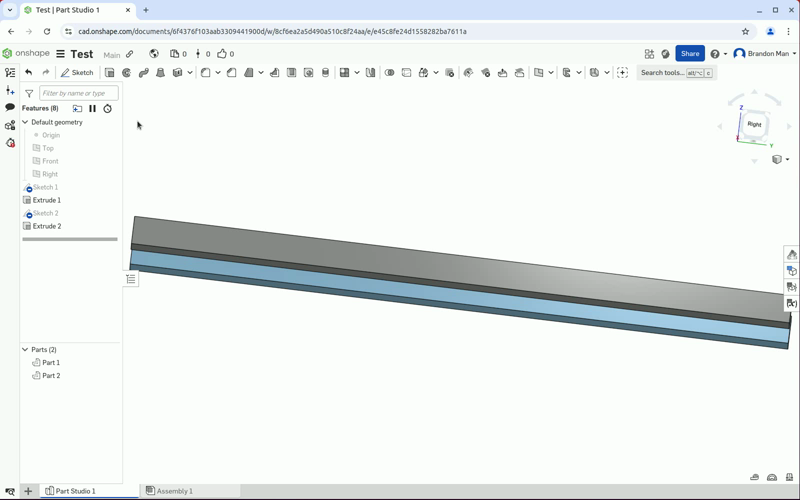
key(right, 3)
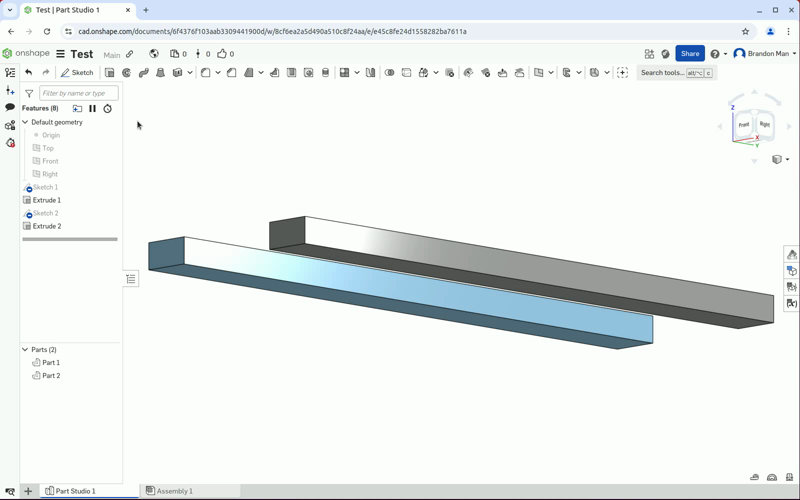
key(down, 3)
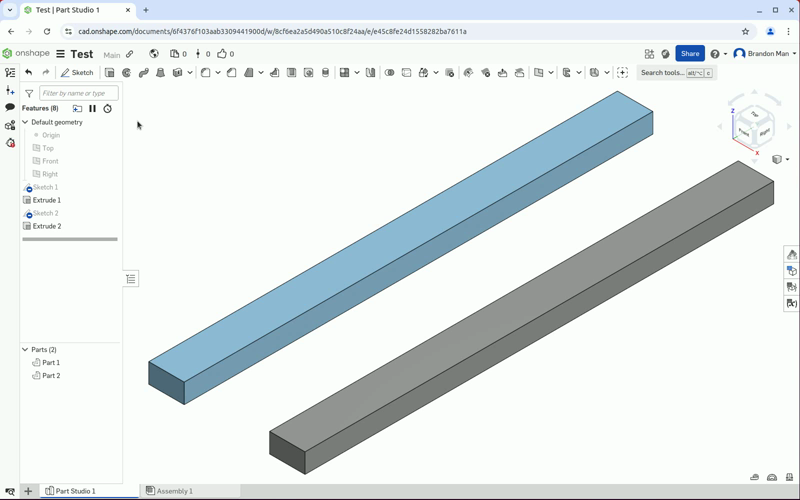
mouse_move(73, 189)
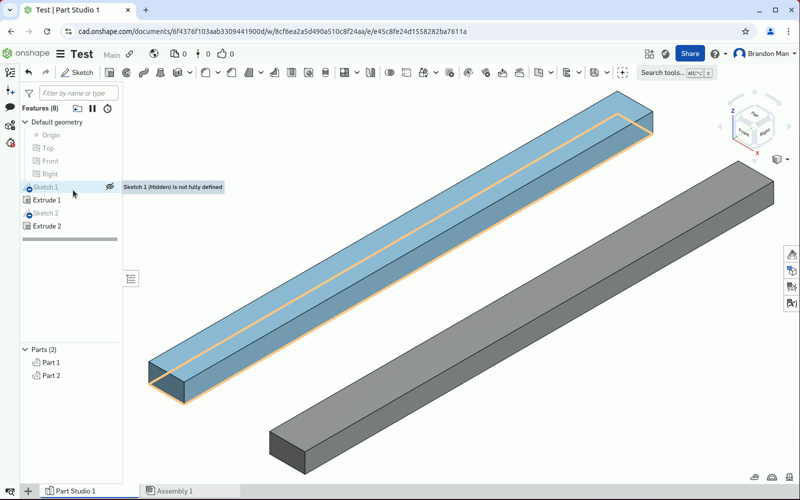
click(73, 189)